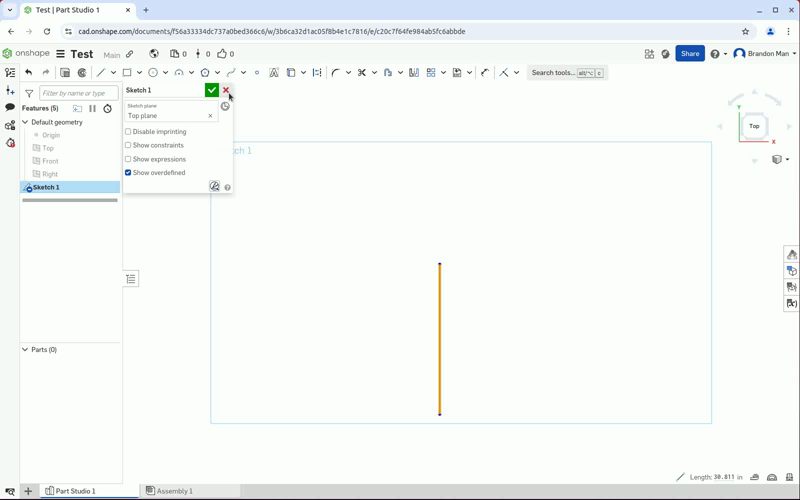
key(shift+h)
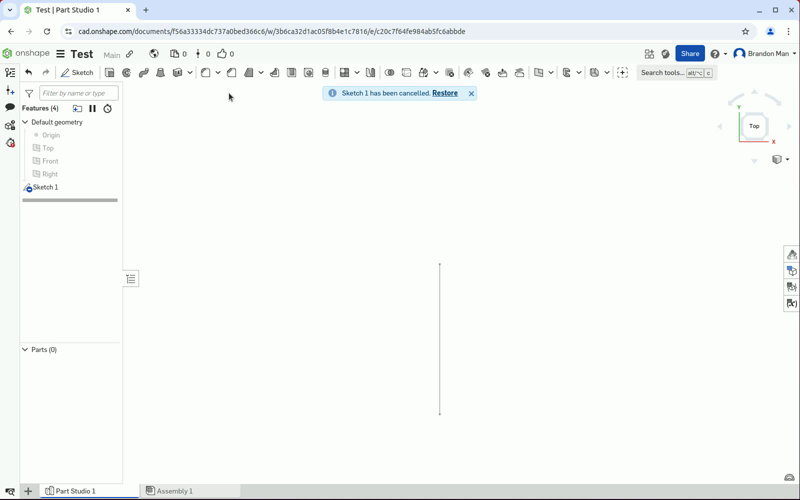
mouse_move(73, 352)
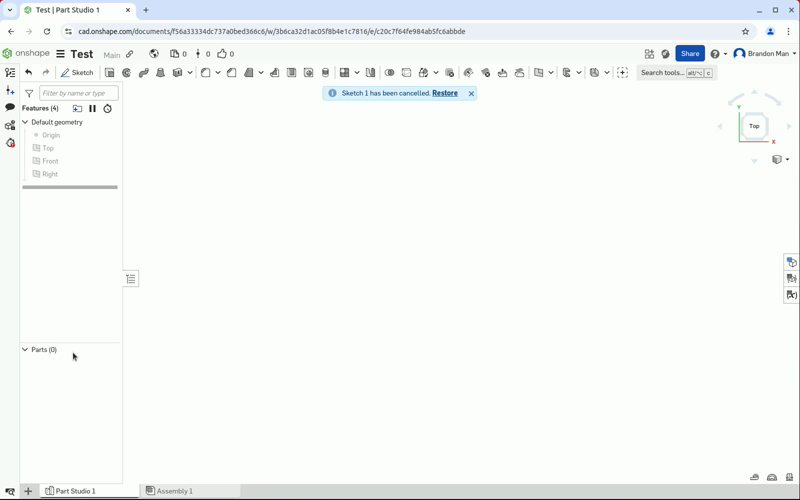
key(y)
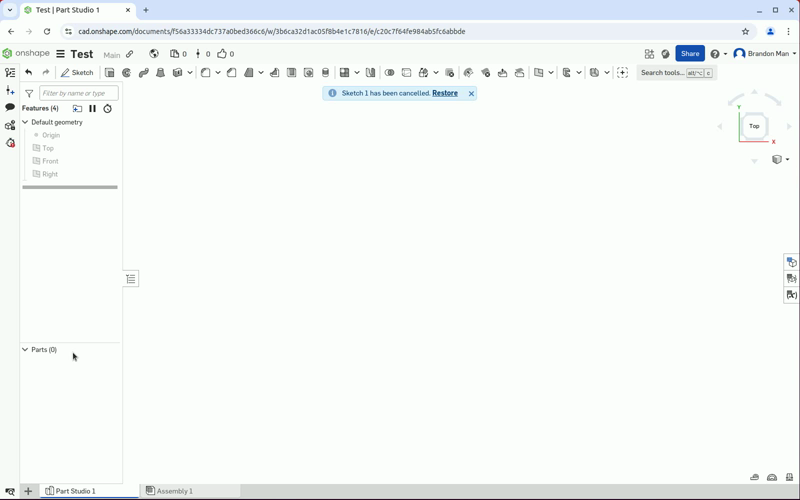
key(shift+p)
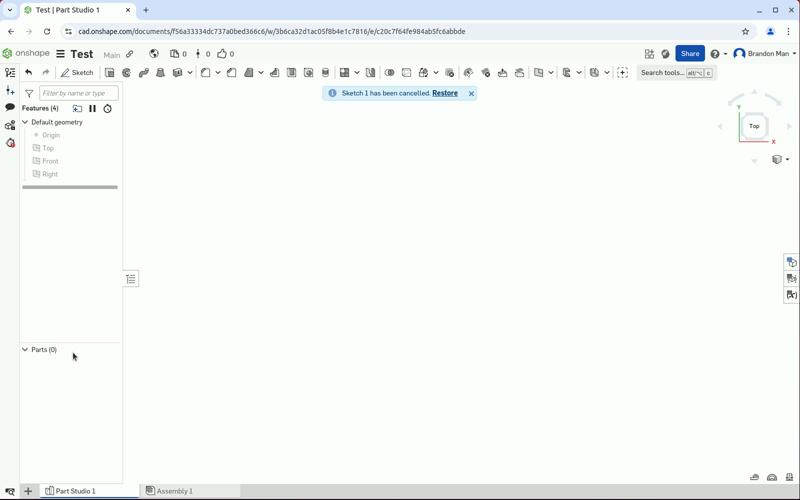
key(space)
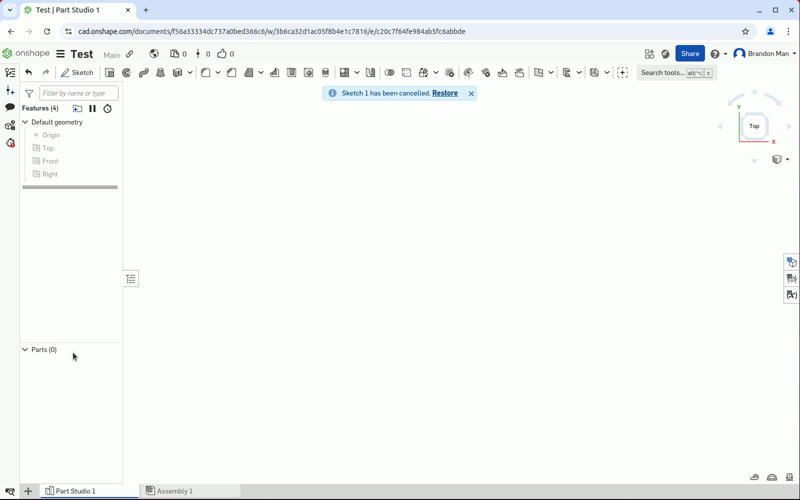
key_down(shift)
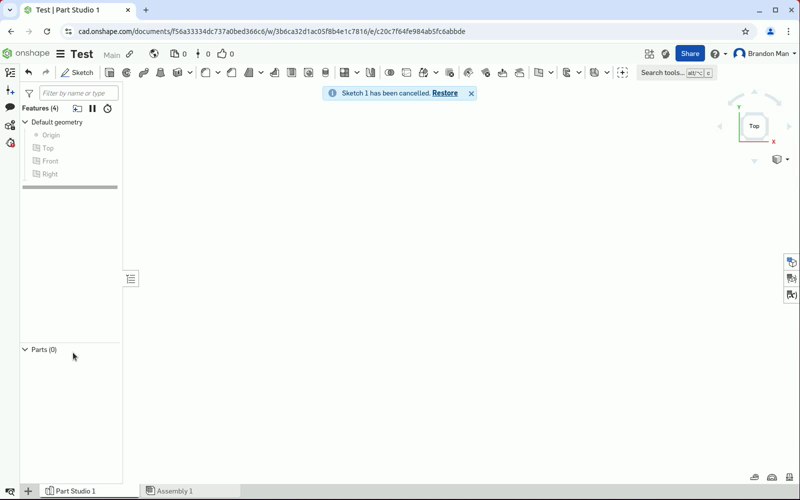
key(up)
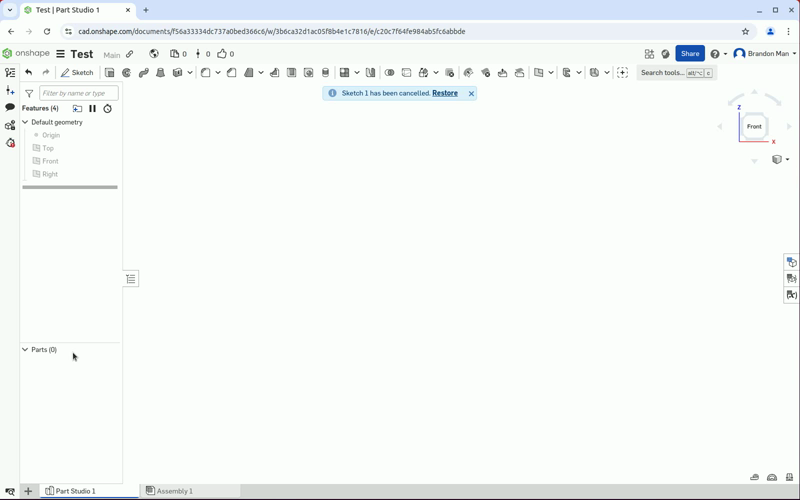
key_up(shift)
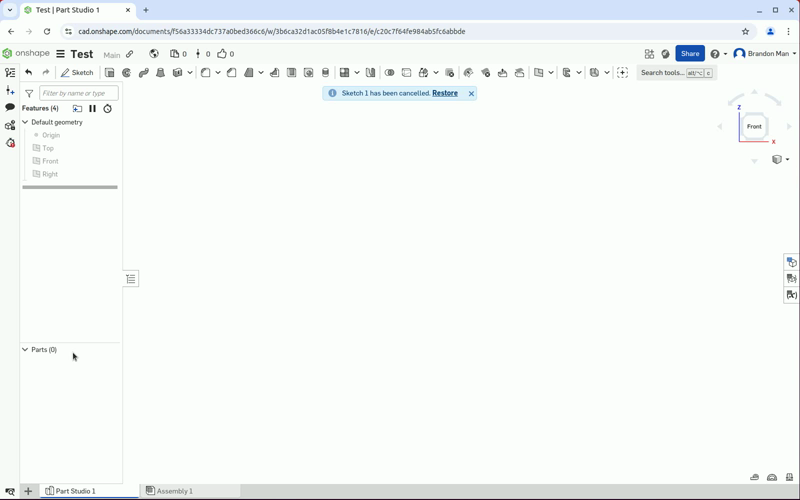
mouse_move(73, 352)
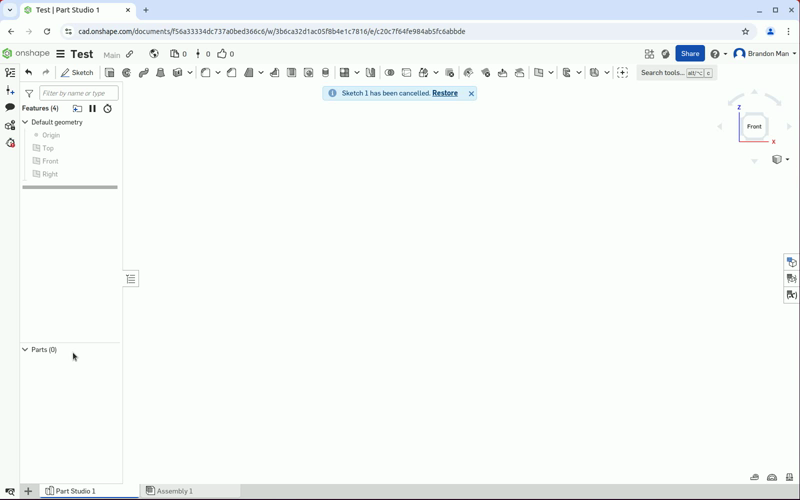
key(shift+y)
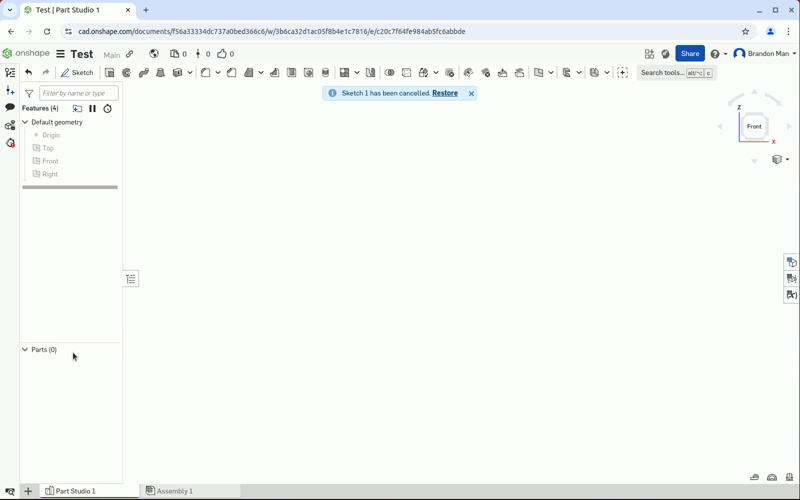
key(shift+s)
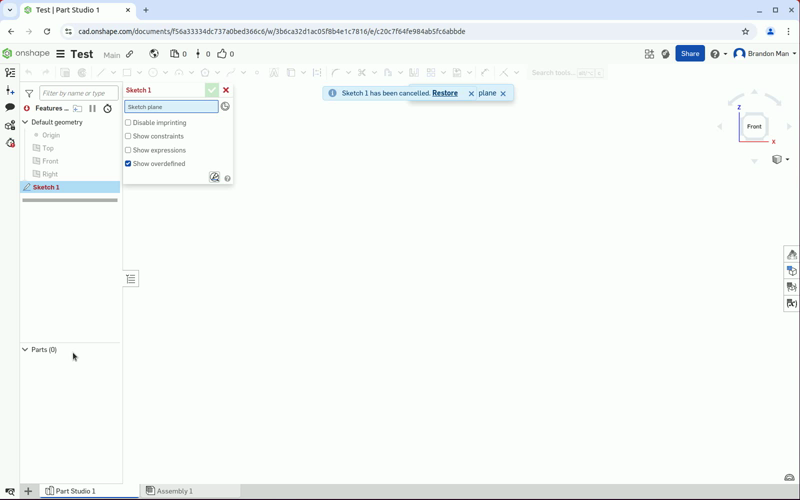
mouse_move(73, 163)
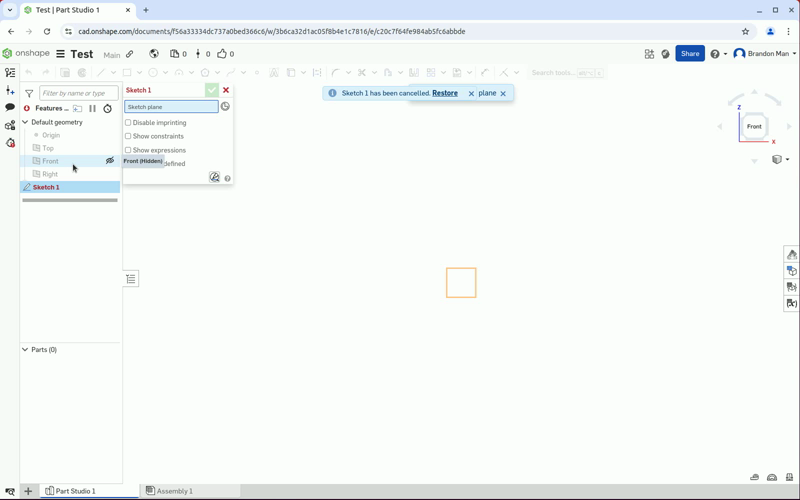
click(73, 163)
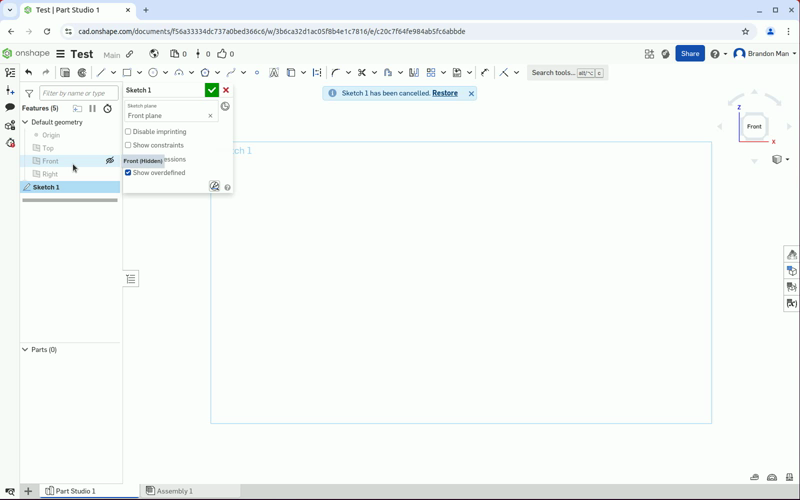
mouse_move(73, 352)
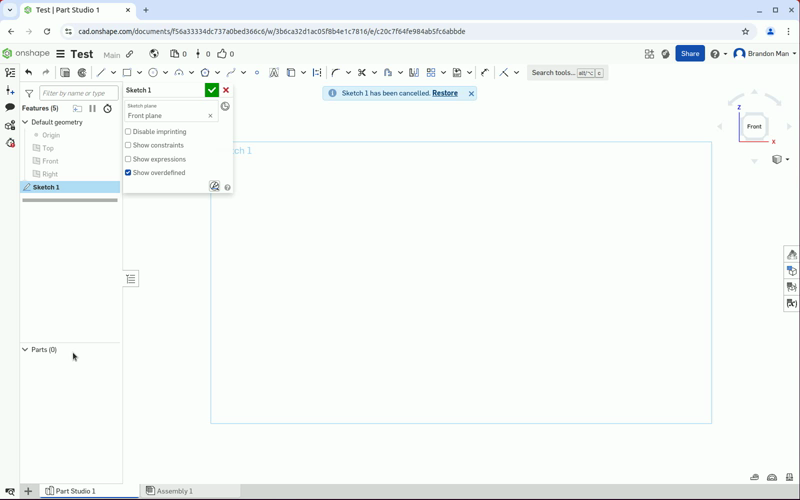
key(y)
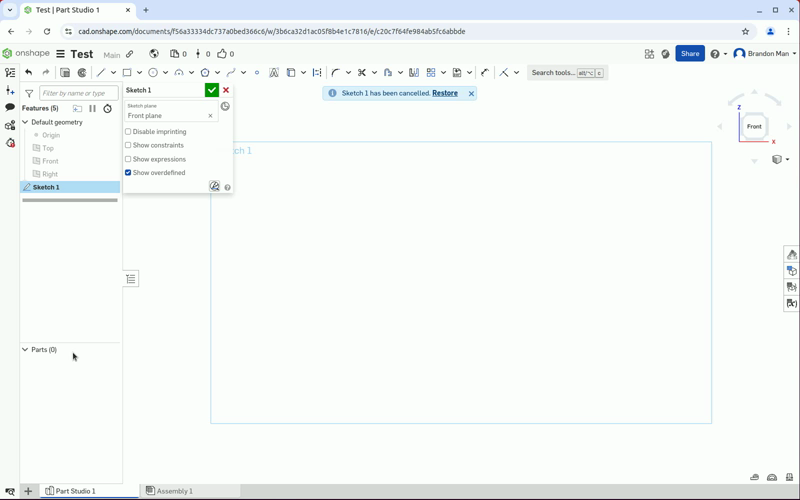
key(l)
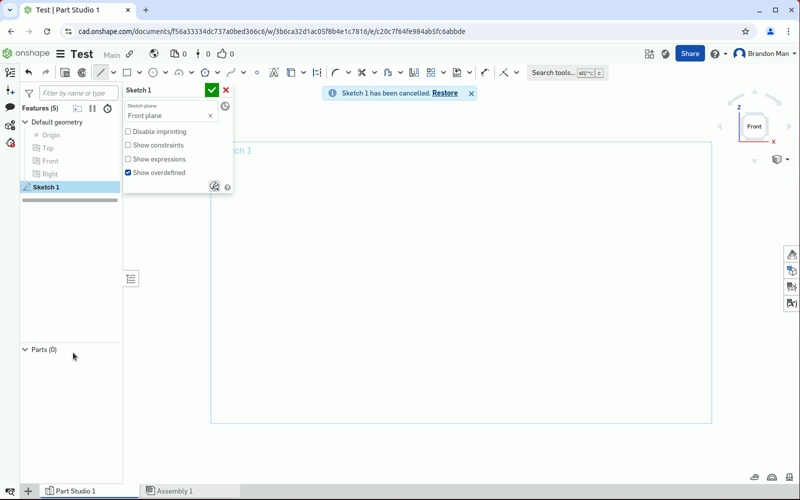
key_down(shift)
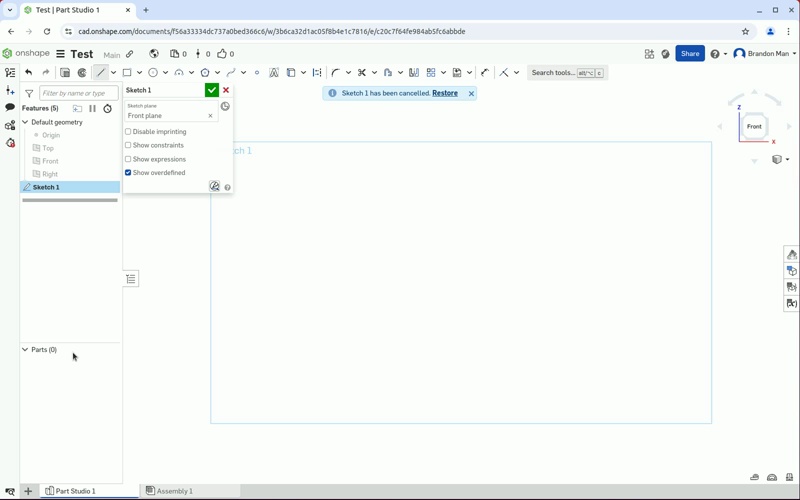
mouse_move(460, 282)
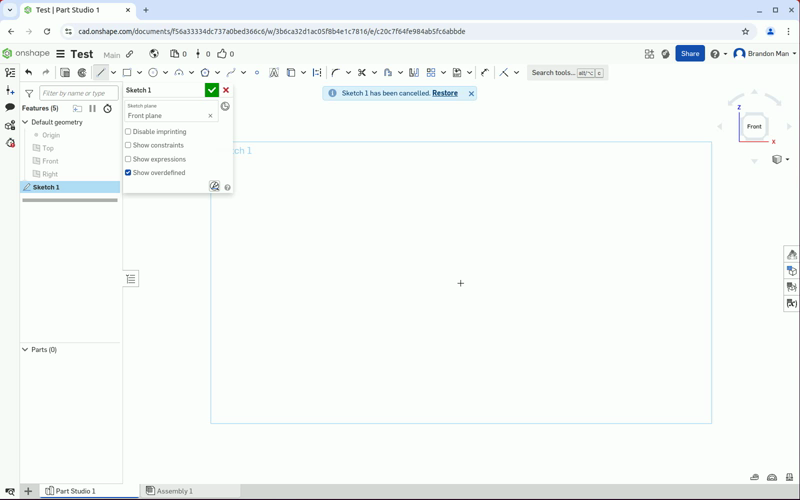
click(460, 282)
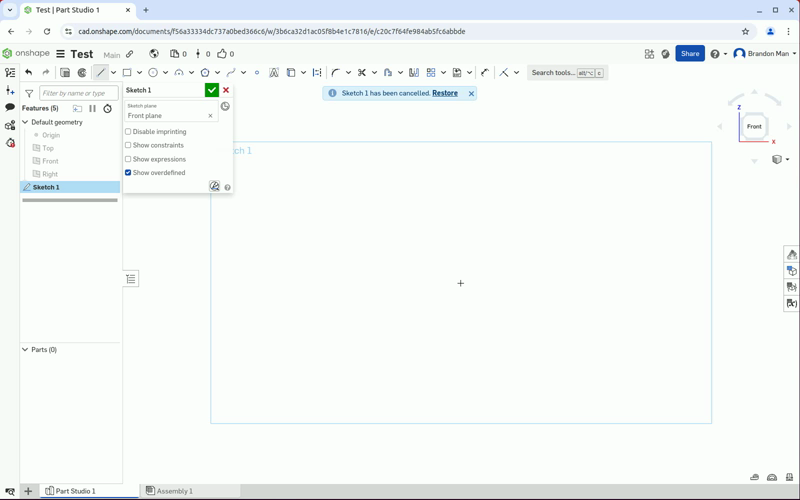
key_up(shift)
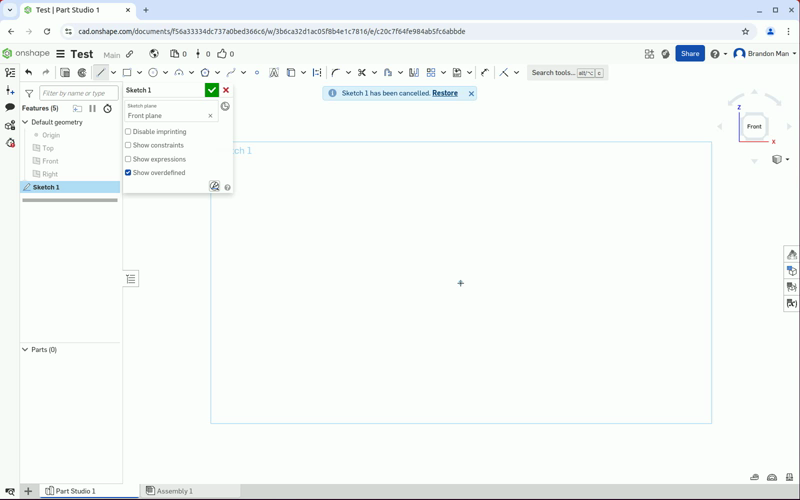
key_down(shift)
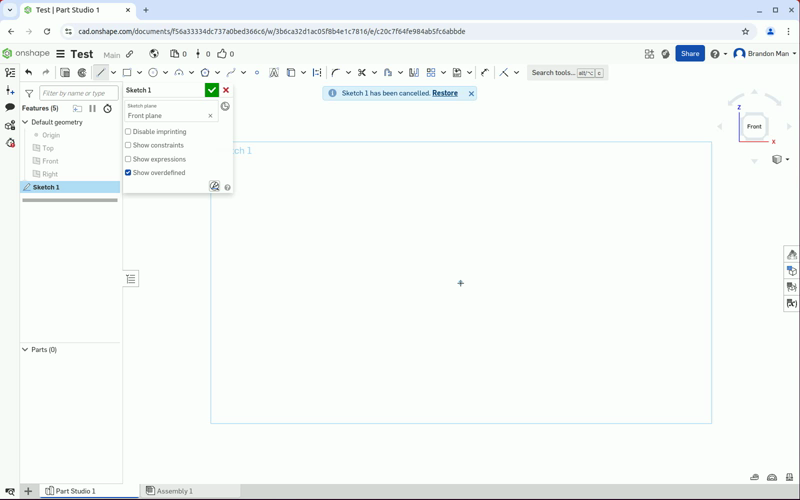
mouse_move(573, 282)
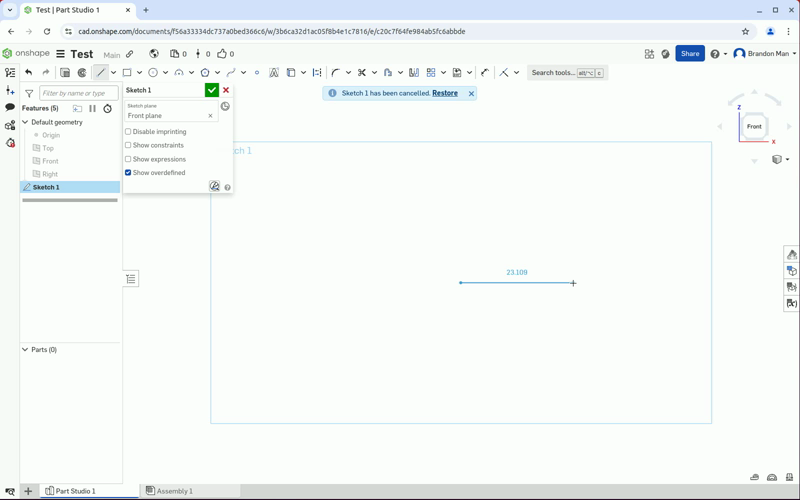
click(573, 282)
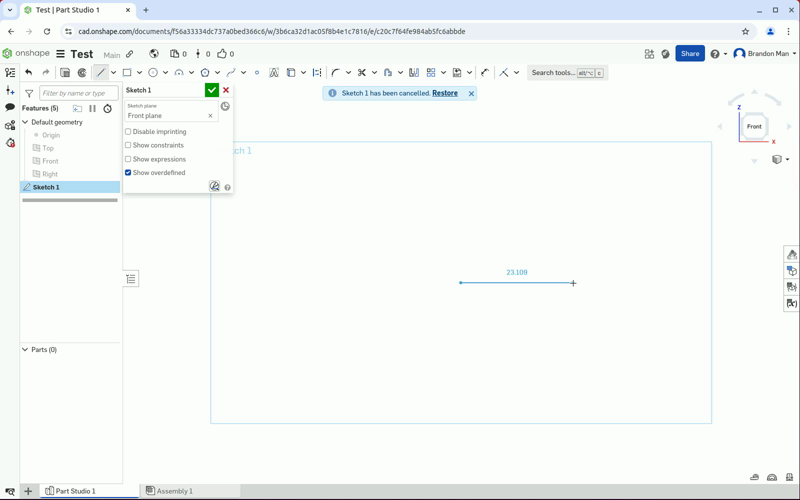
key_up(shift)
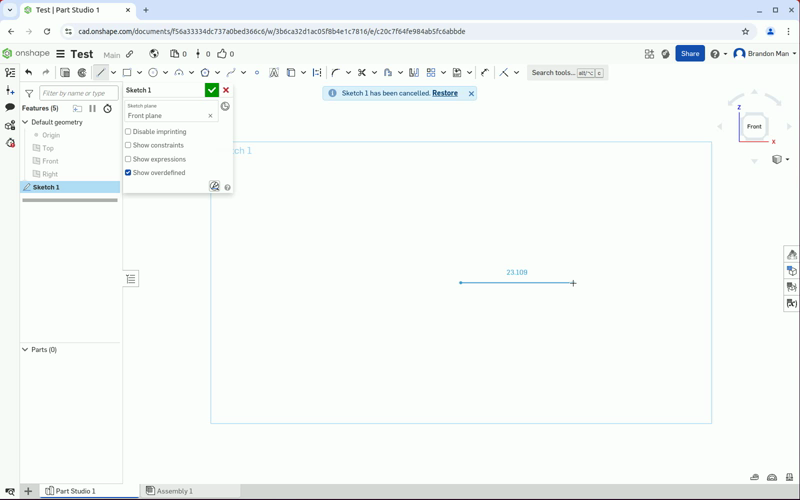
key_down(shift)
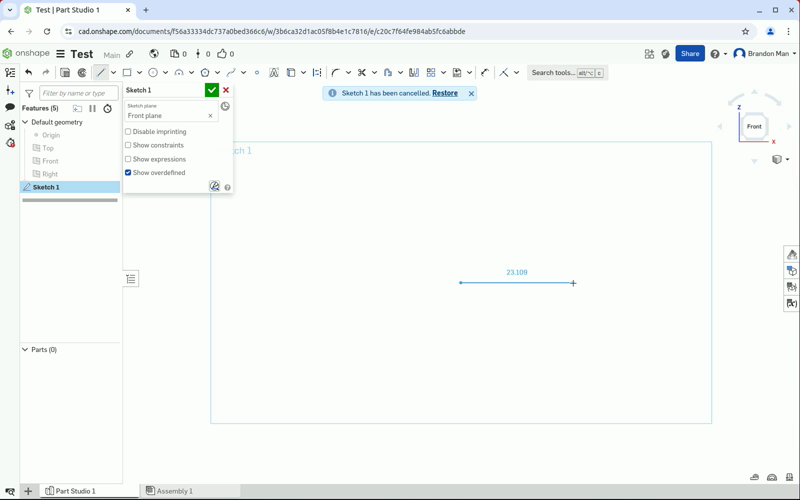
mouse_move(589, 282)
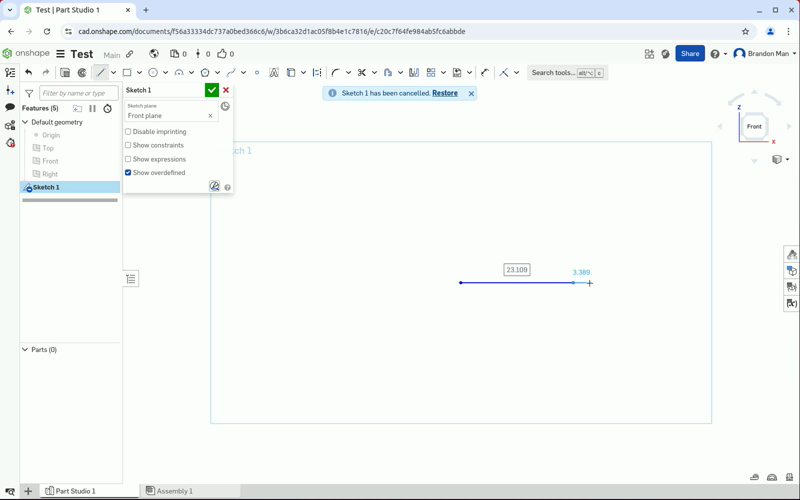
mouse_move(573, 240)
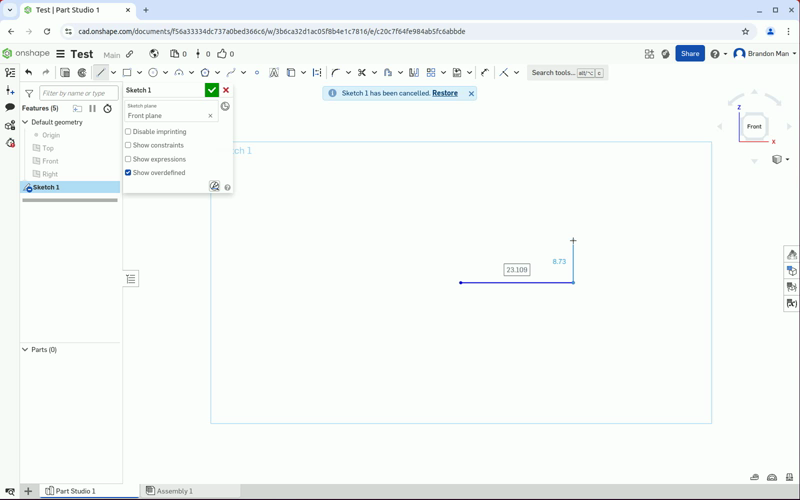
click(573, 240)
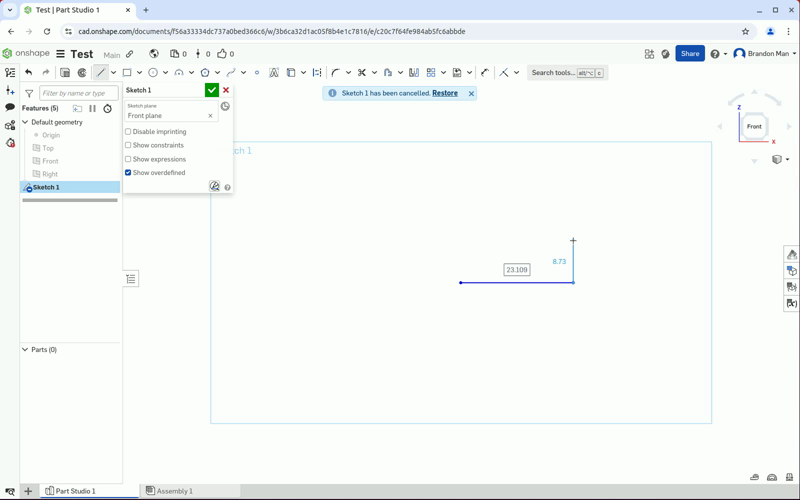
key_up(shift)
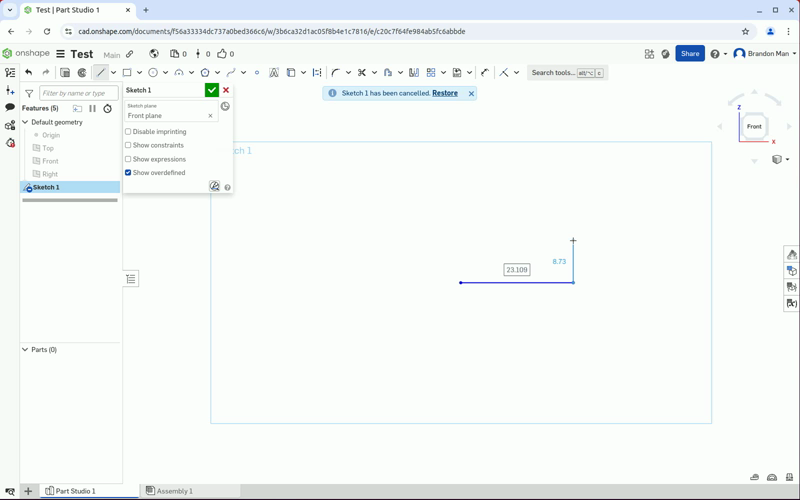
key_down(shift)
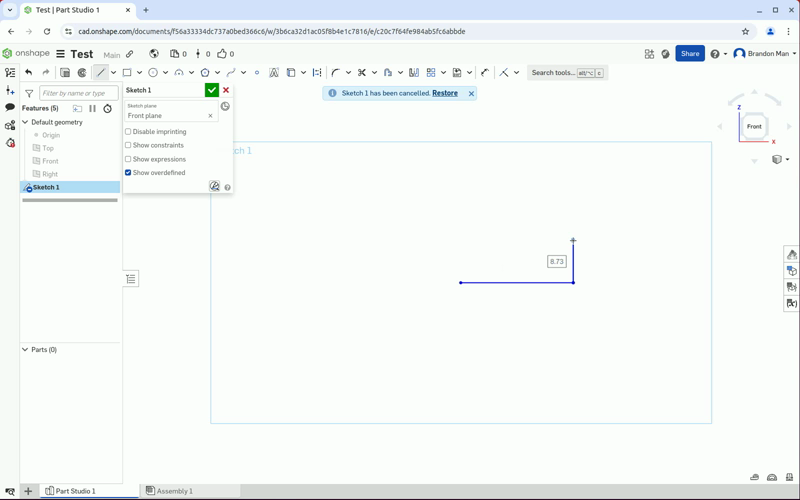
mouse_move(460, 240)
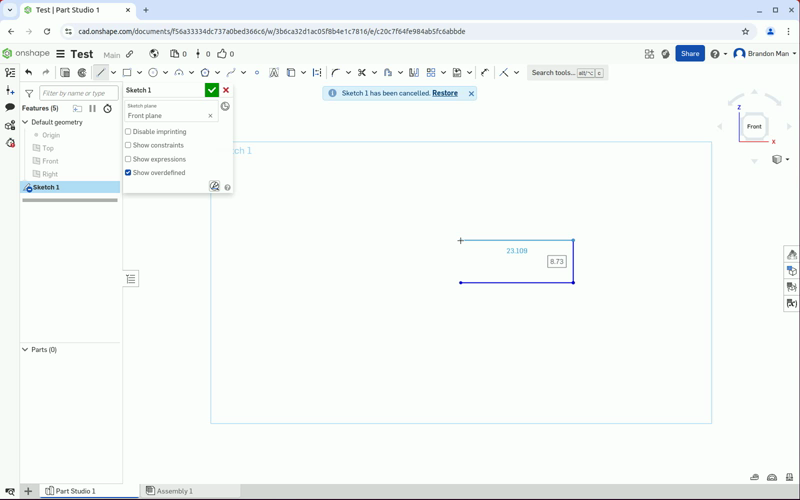
click(460, 240)
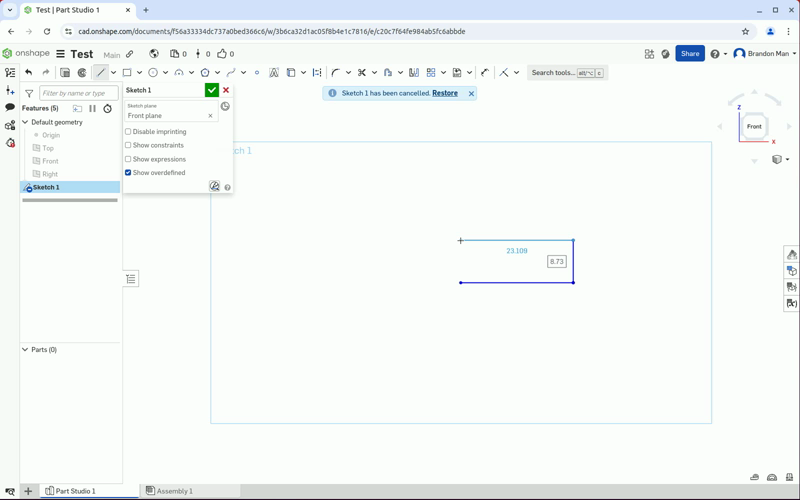
key_up(shift)
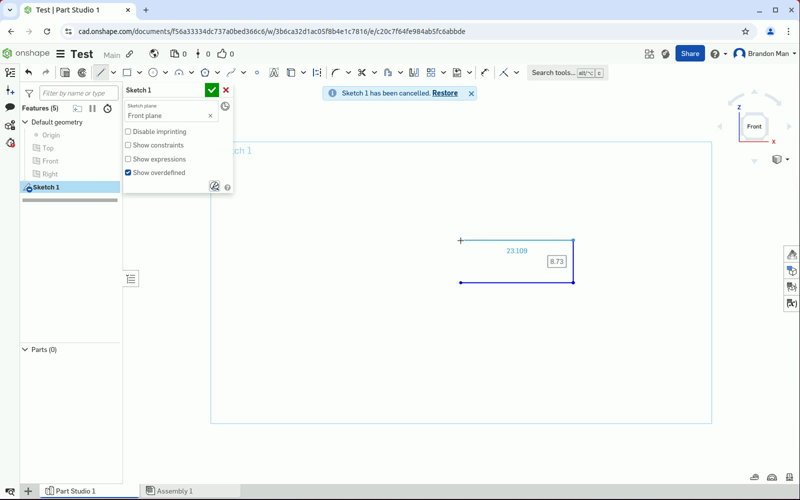
mouse_move(490, 240)
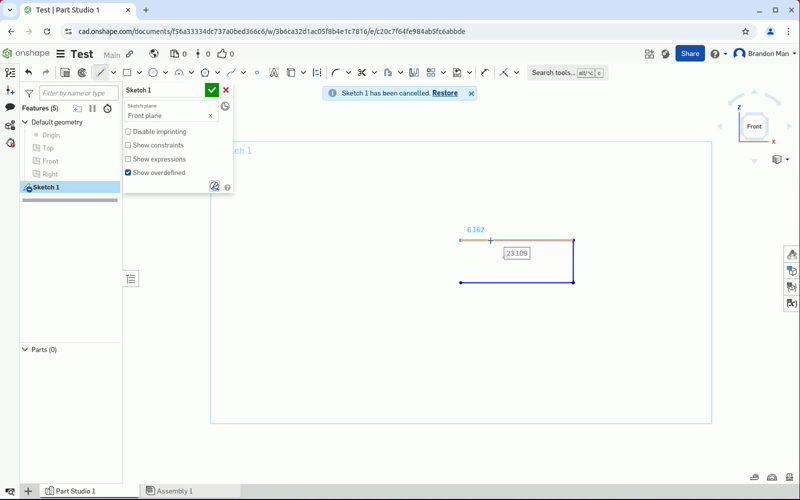
key_down(shift)
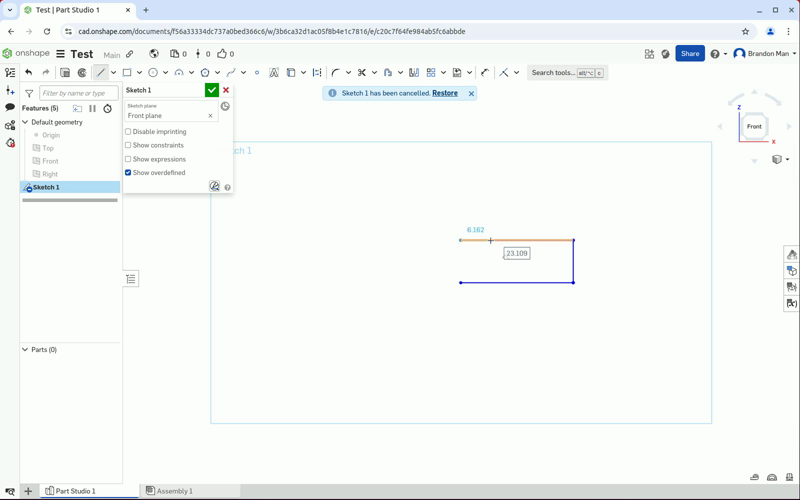
mouse_move(460, 282)
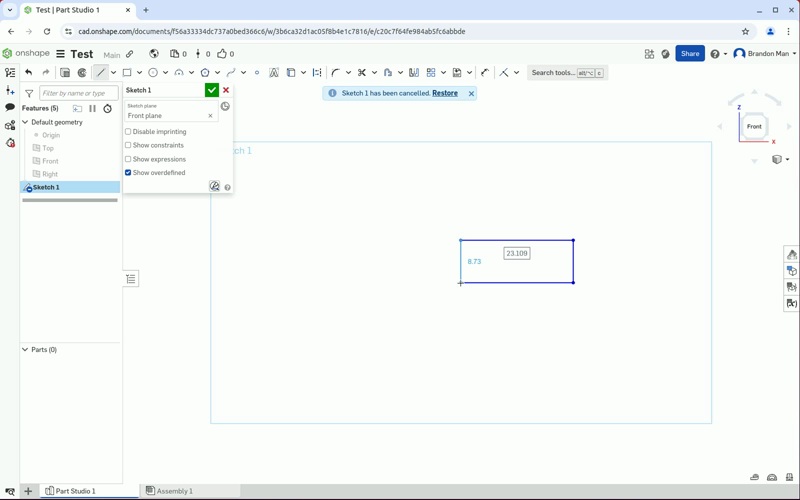
key_up(shift)
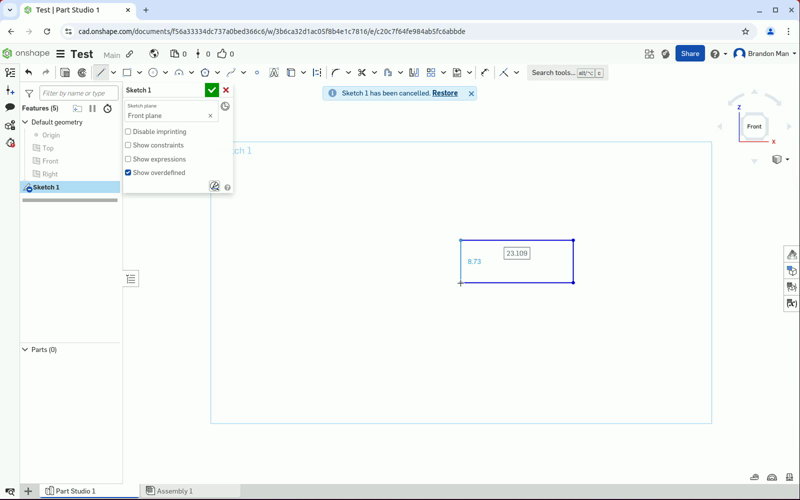
click(460, 282)
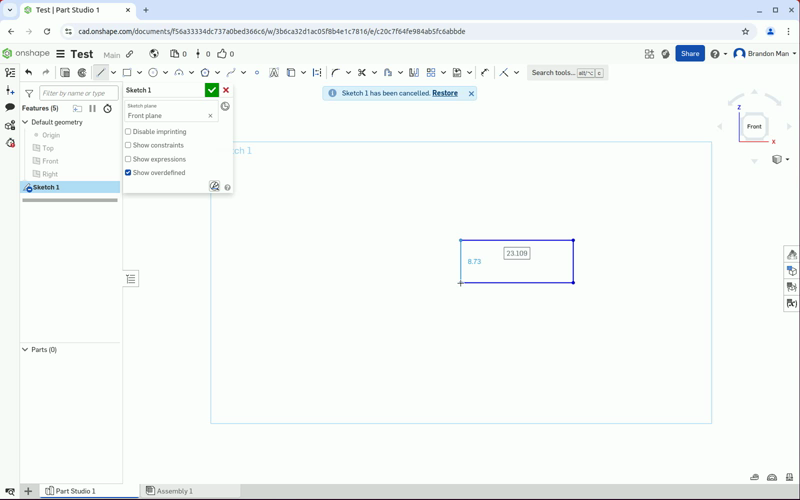
key(esc)
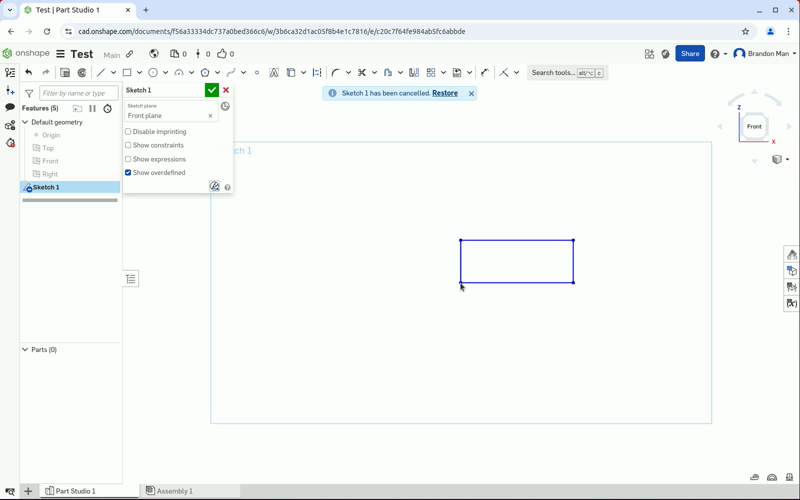
mouse_move(511, 262)
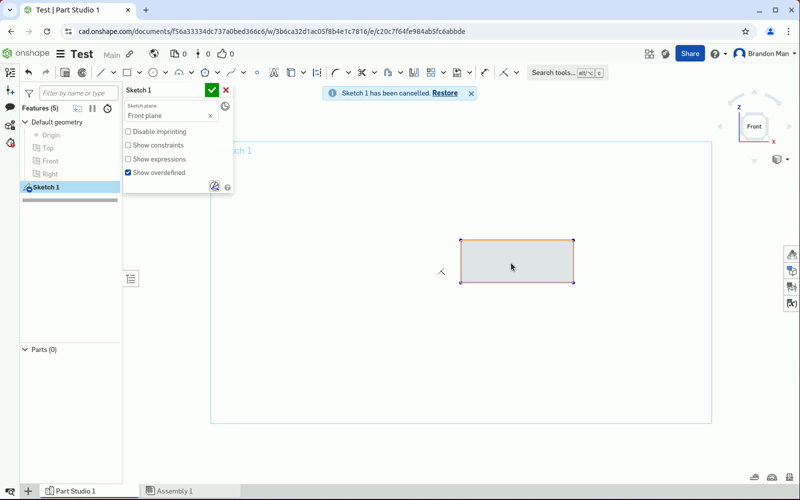
click(511, 262)
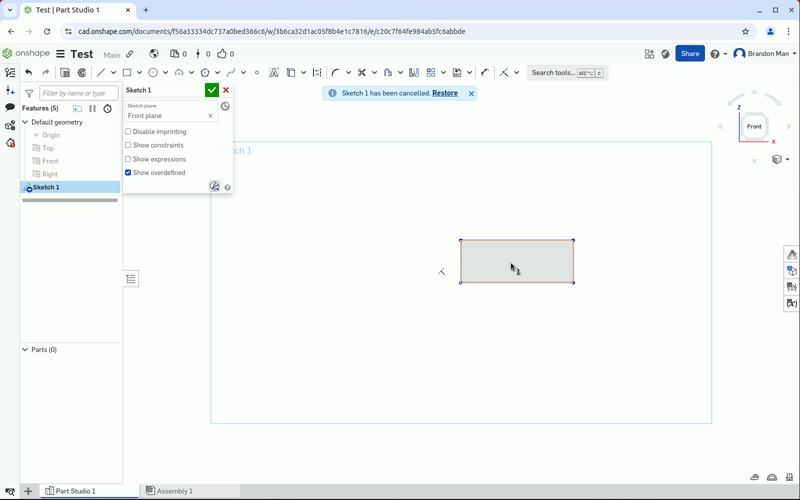
mouse_move(73, 352)
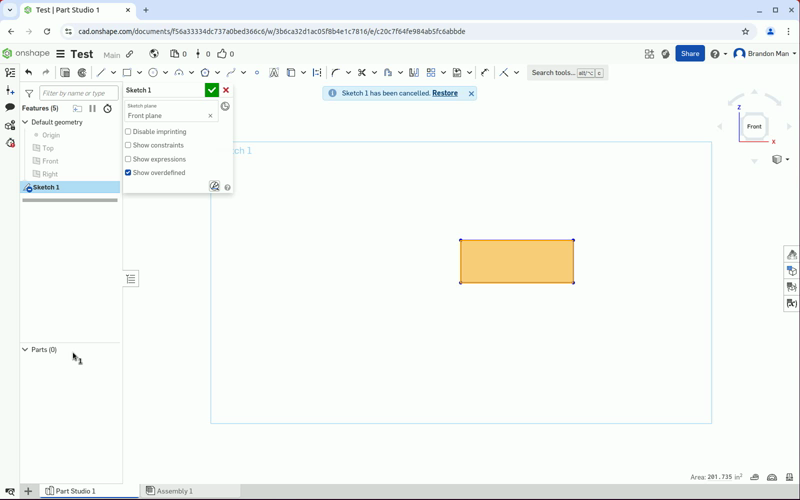
key(shift+y)
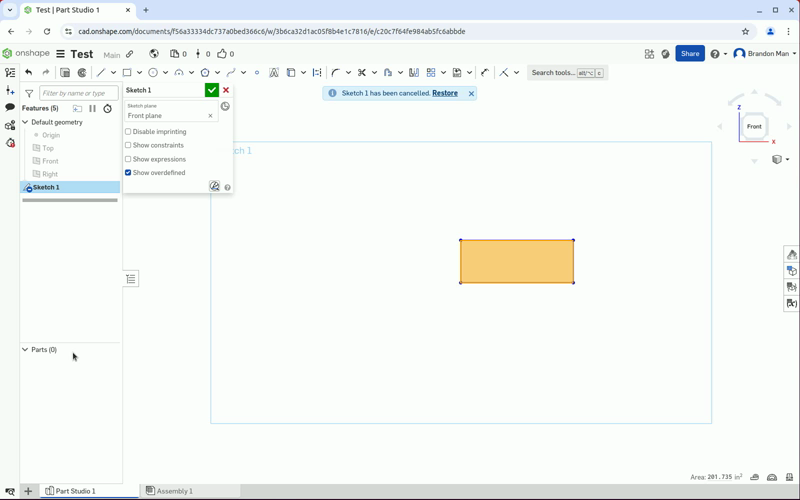
key(shift+e)
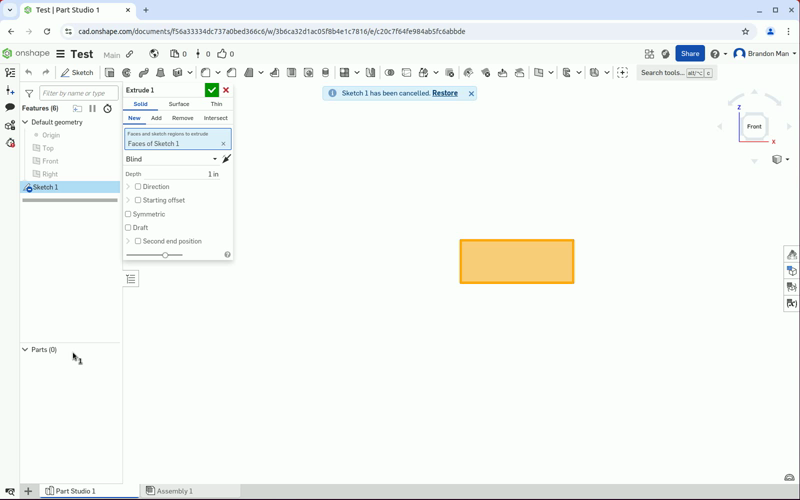
mouse_move(143, 106)
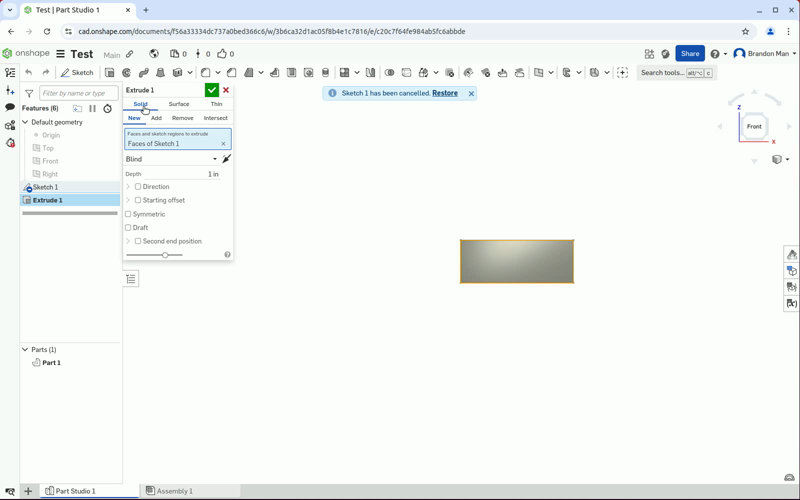
click(143, 106)
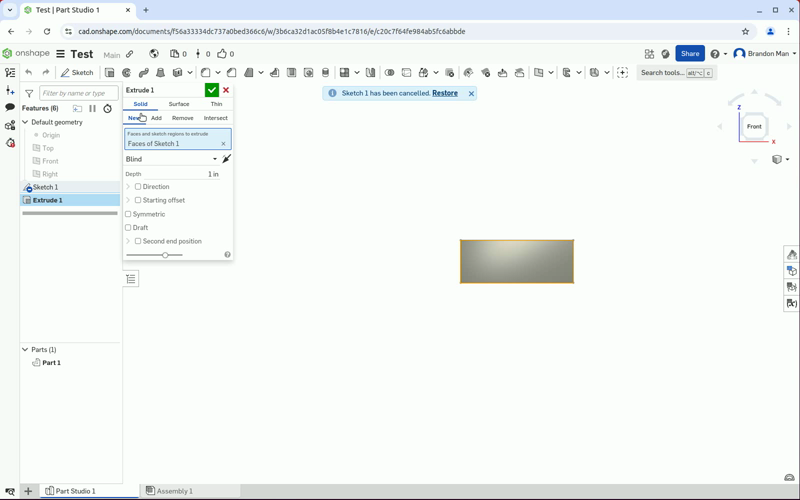
mouse_move(137, 120)
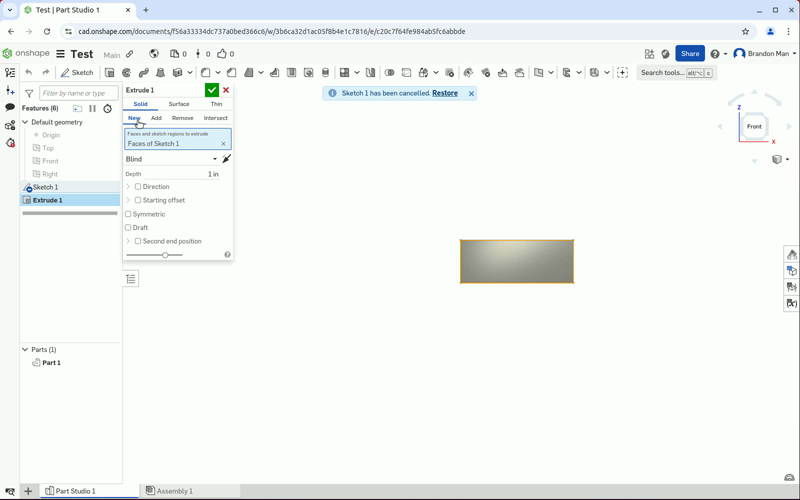
click(137, 120)
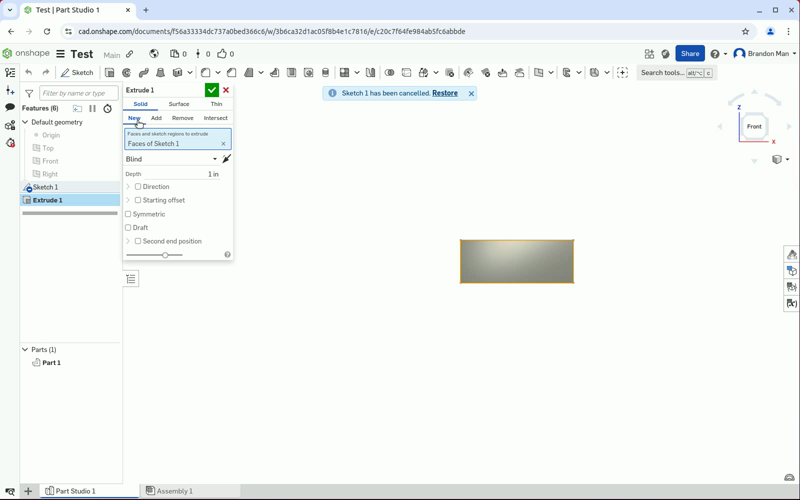
key(tab, 4)
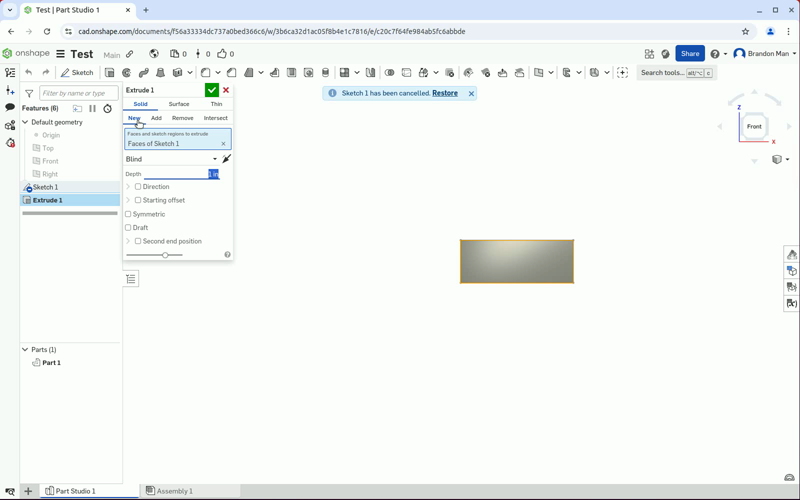
text(17.331)
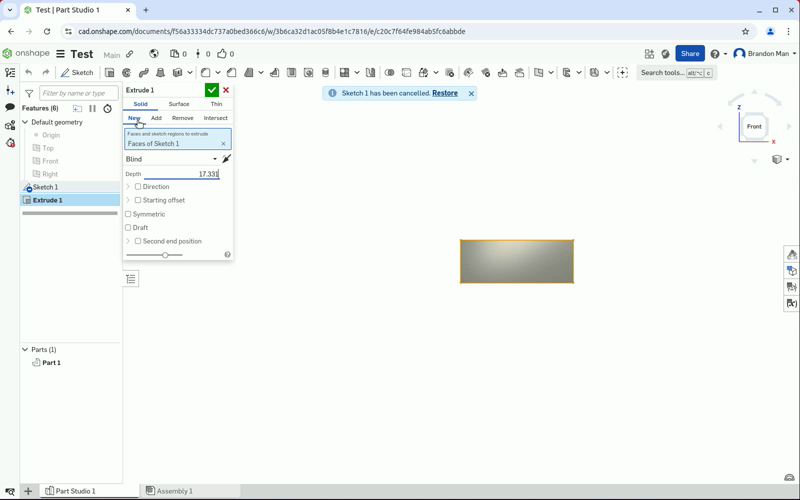
key(enter)
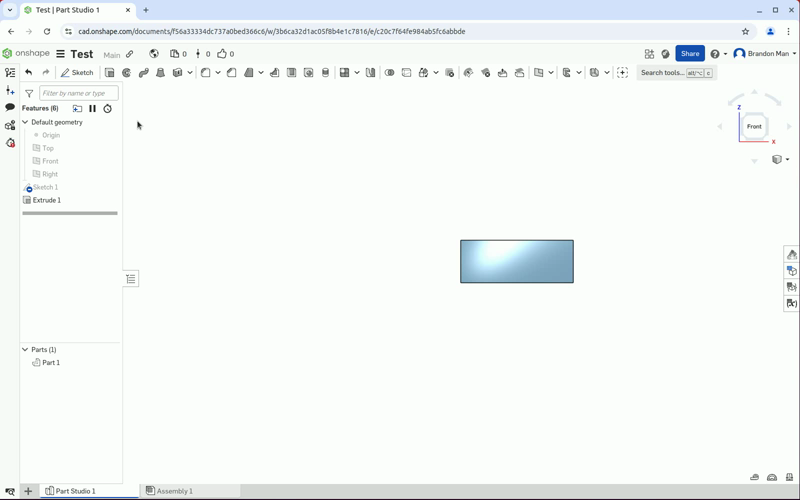
key(shift+h)
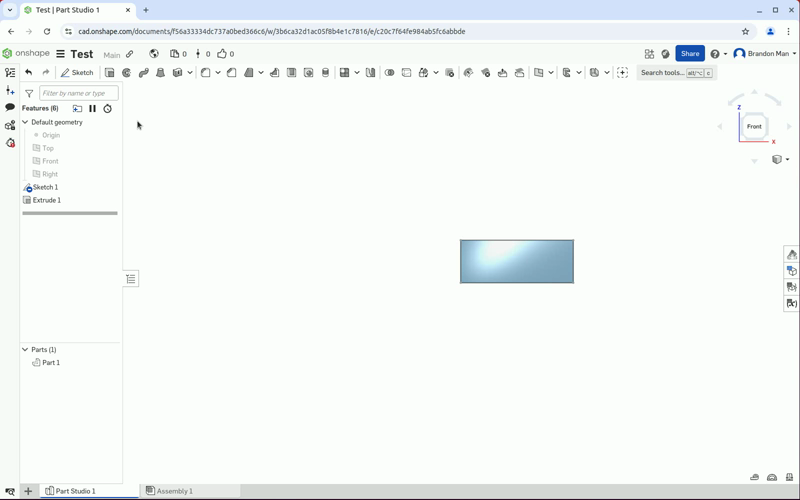
key(shift+h)
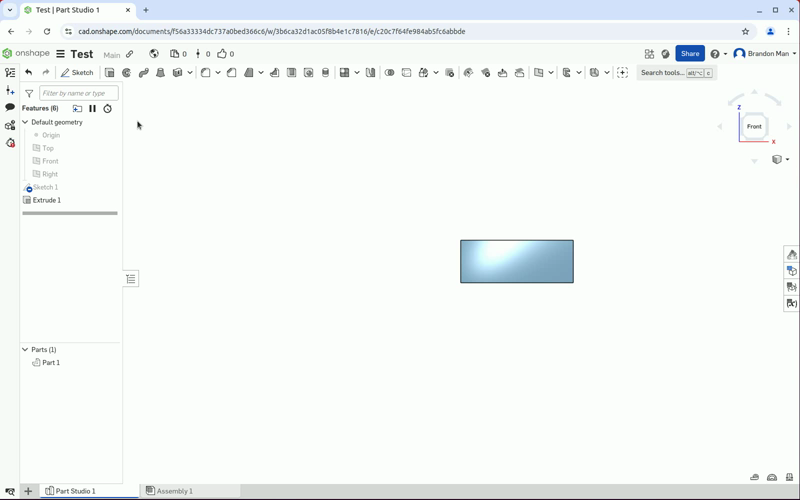
mouse_move(73, 189)
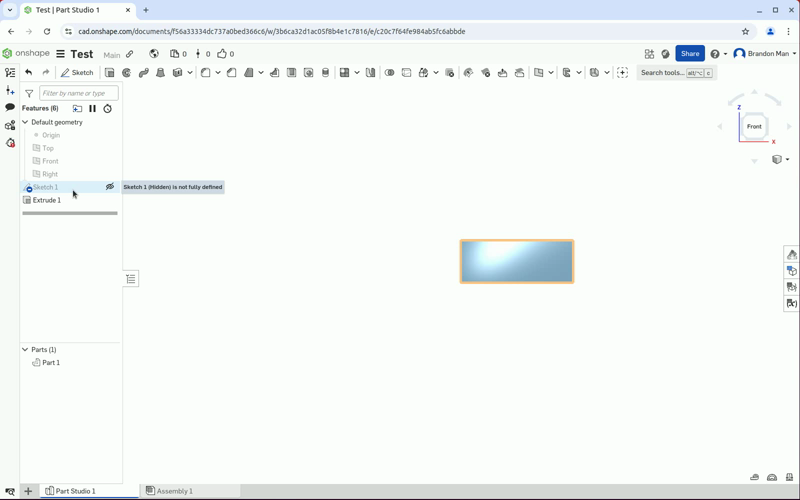
click(73, 189)
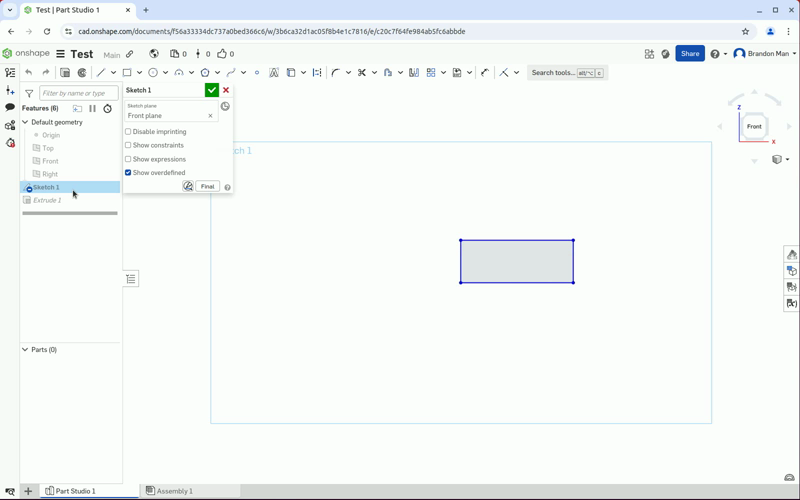
mouse_move(229, 92)
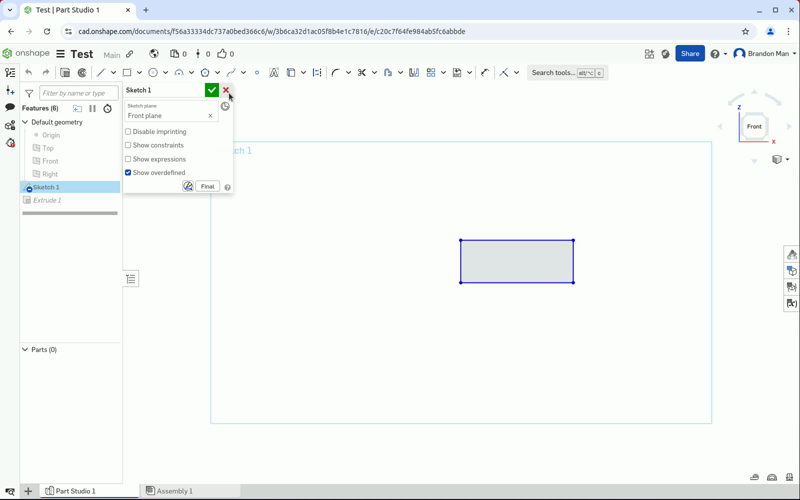
click(229, 92)
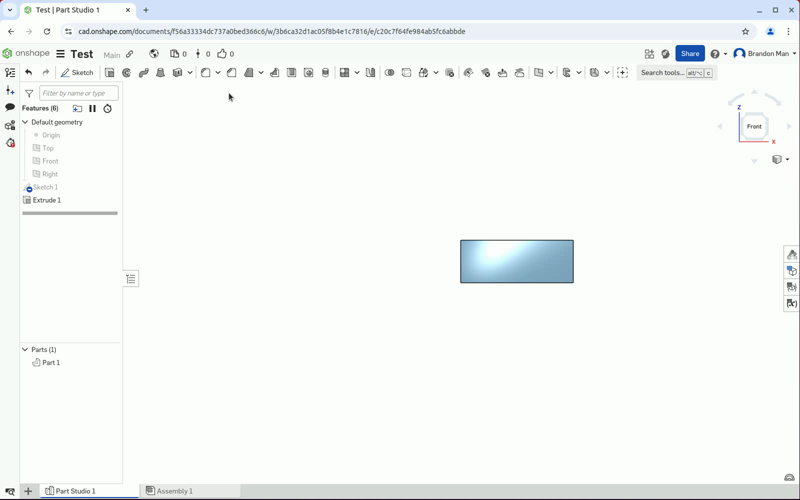
mouse_move(73, 352)
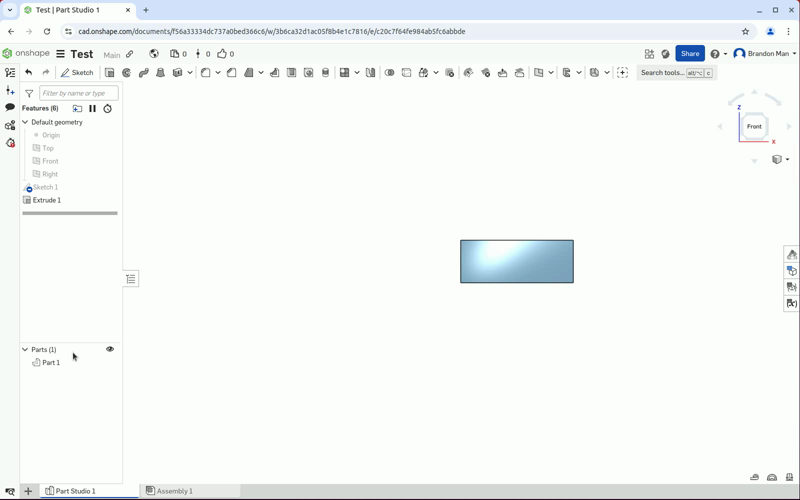
key(y)
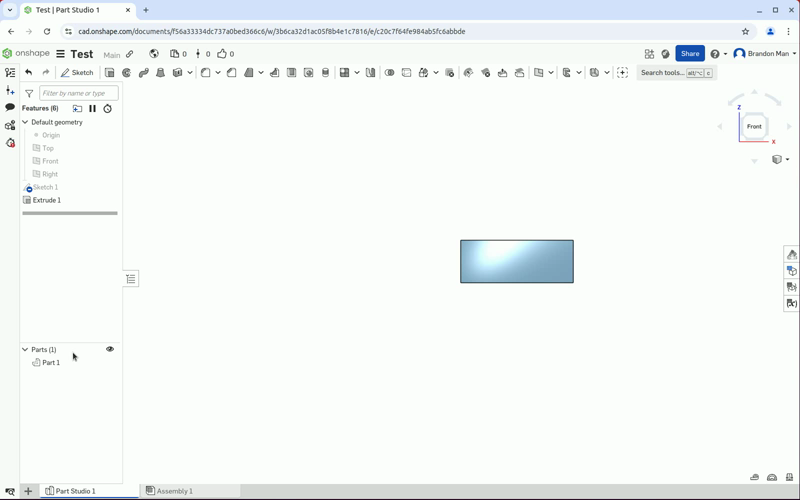
key(shift+p)
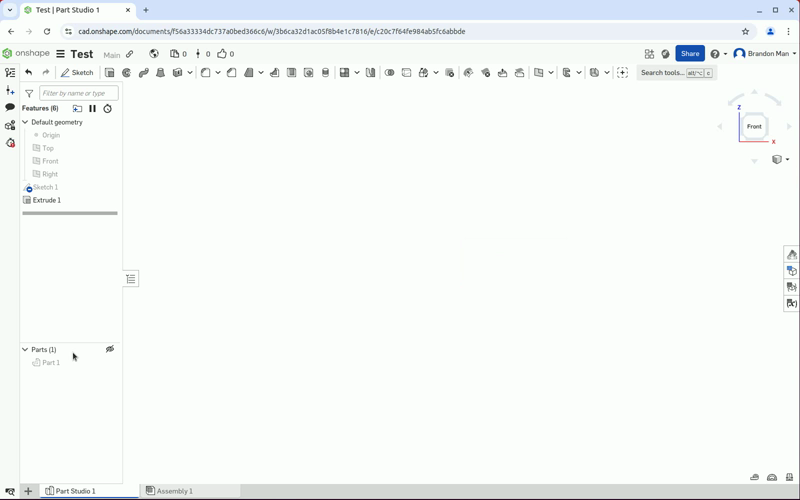
key(space)
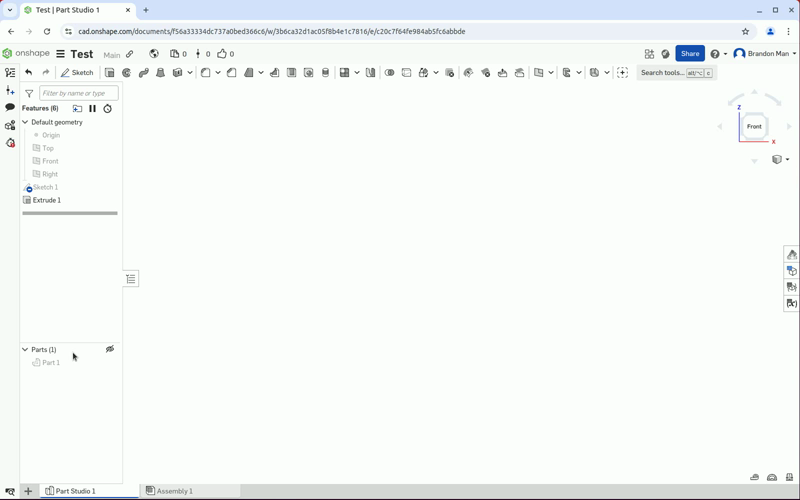
key_down(shift)
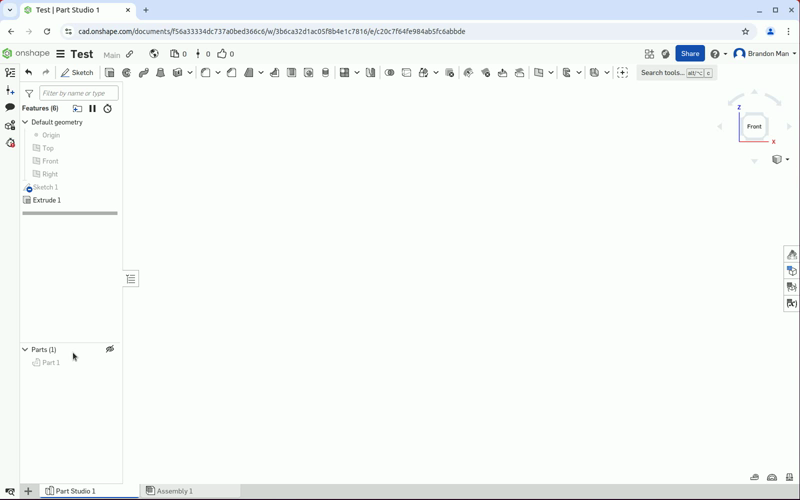
key(down)
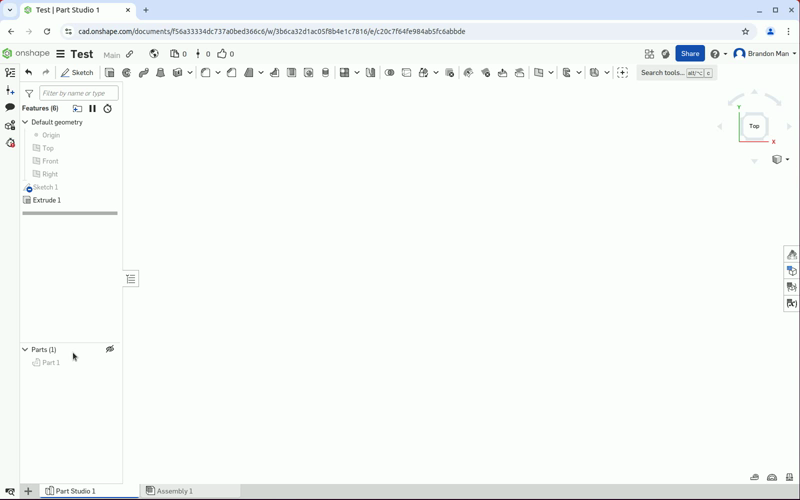
key_up(shift)
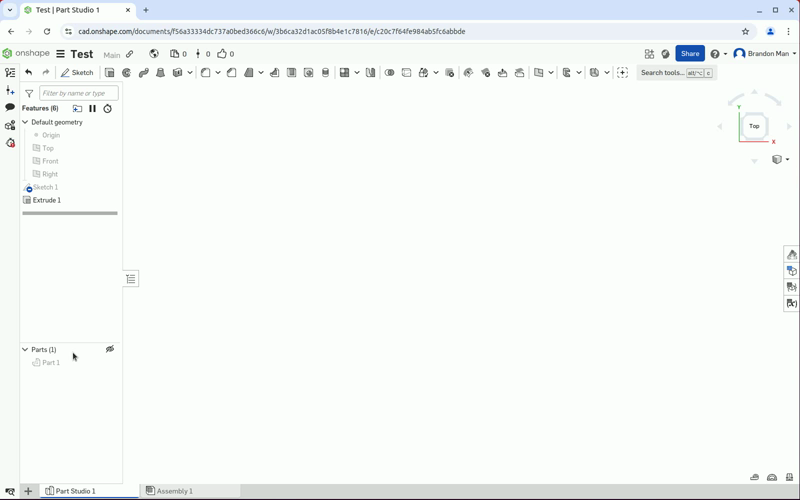
mouse_move(73, 352)
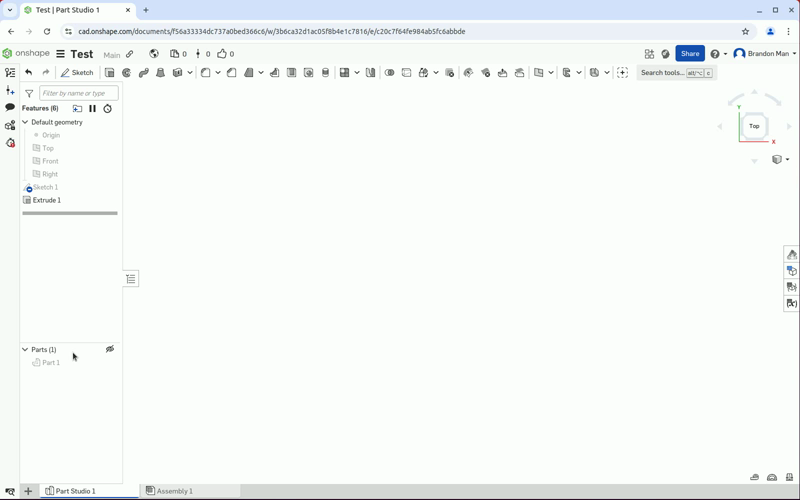
key(shift+y)
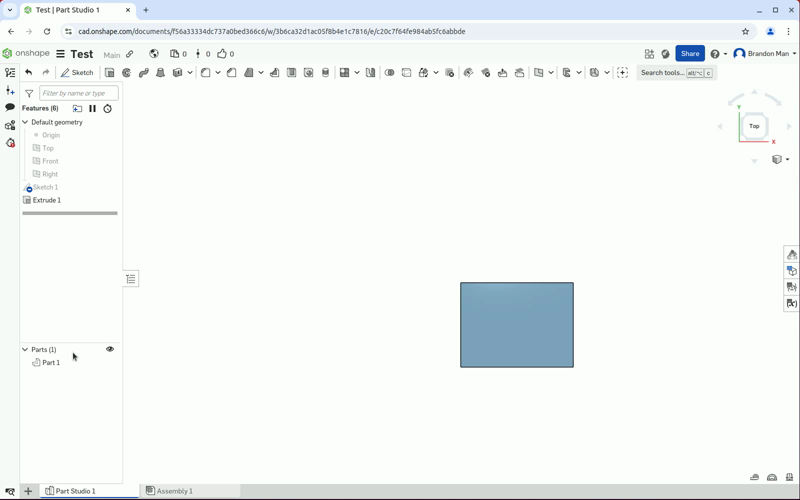
mouse_move(541, 75)
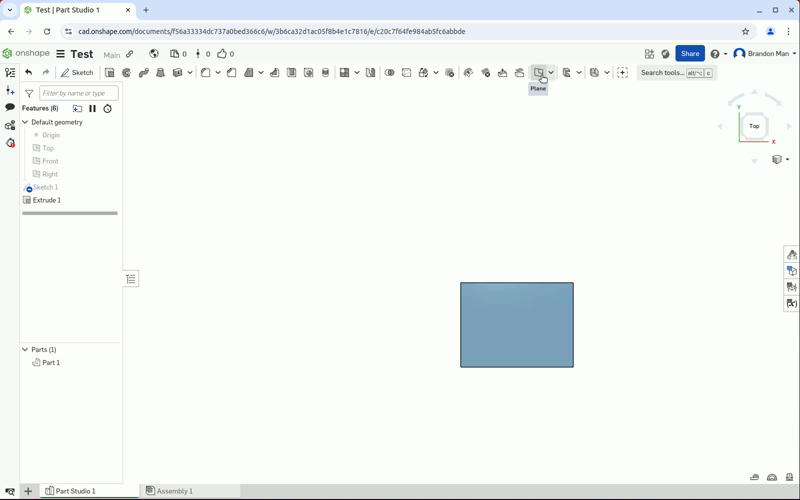
click(541, 75)
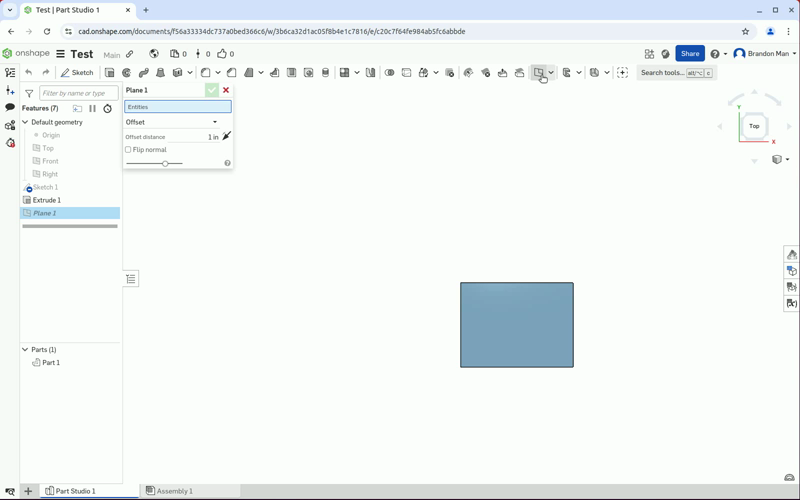
mouse_move(73, 150)
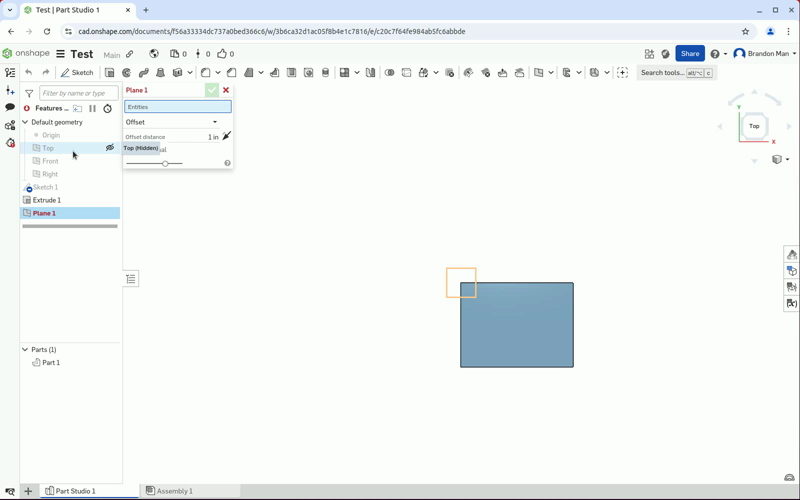
click(73, 150)
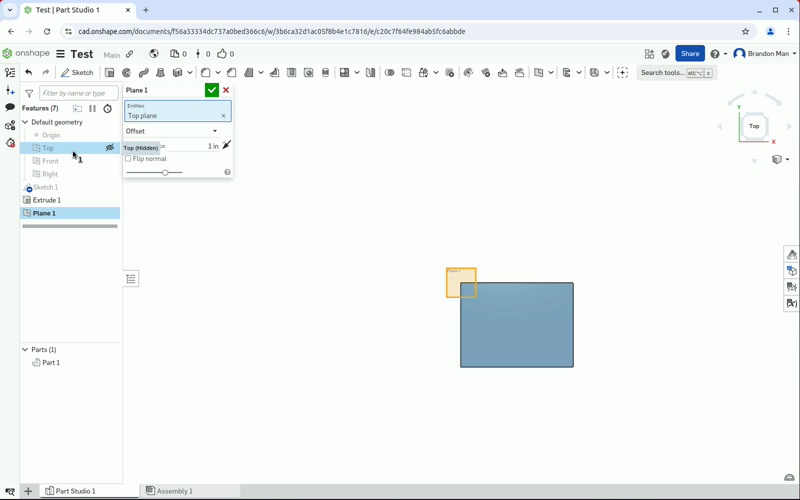
key(tab, 2)
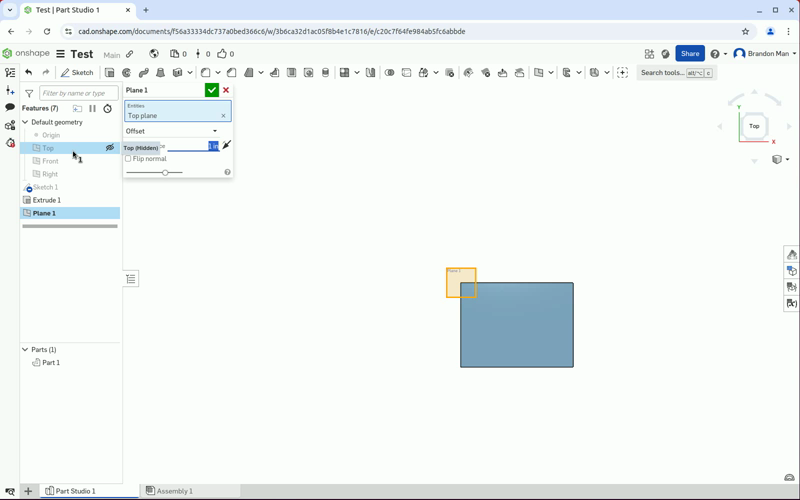
text(8.658)
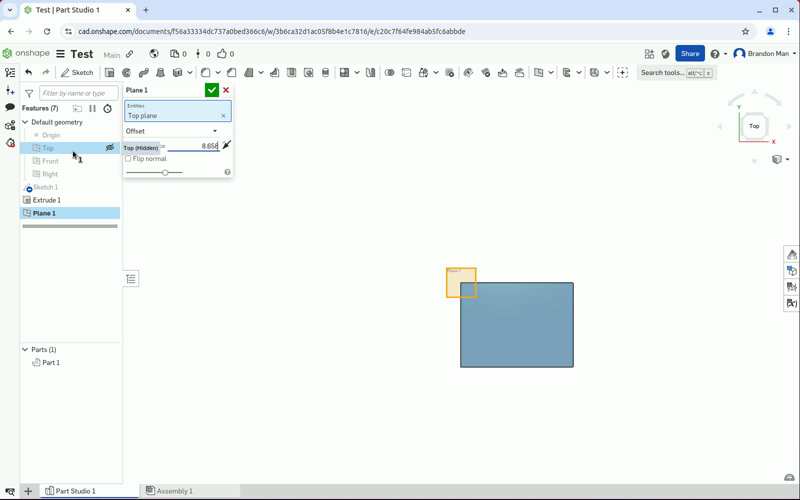
key(enter, 2)
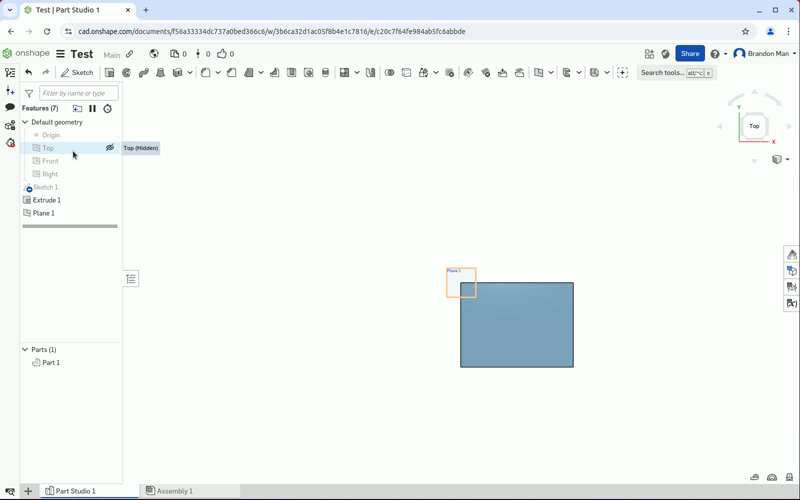
key(shift+s)
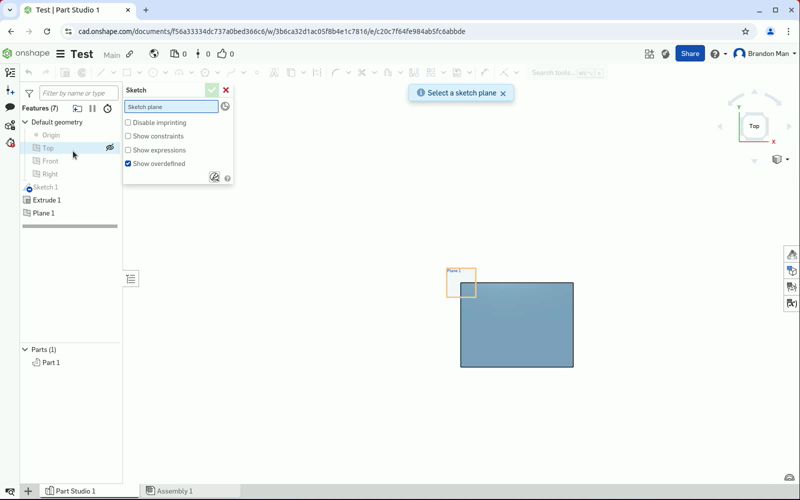
mouse_move(73, 215)
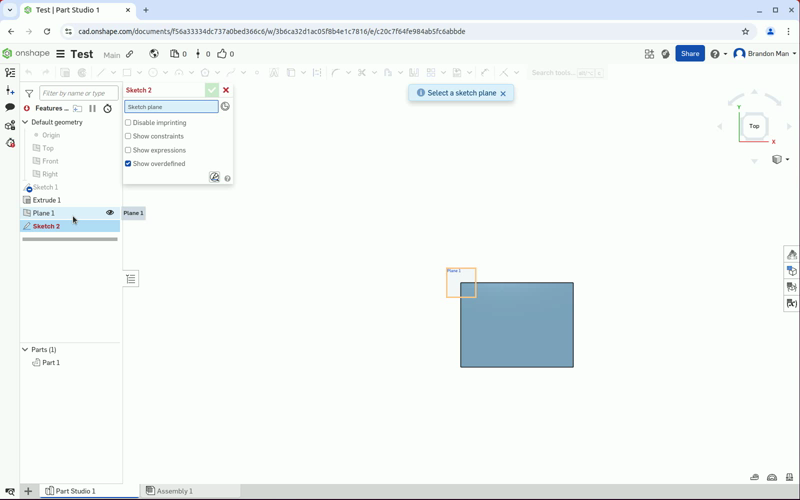
click(73, 215)
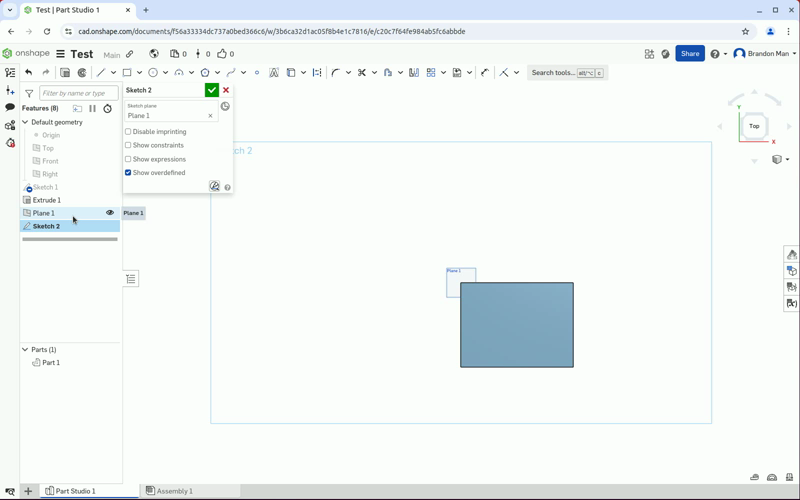
mouse_move(73, 352)
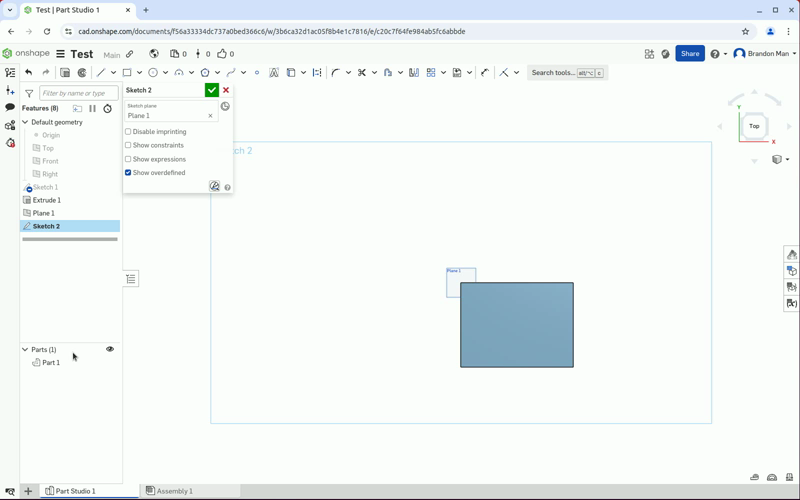
key(y)
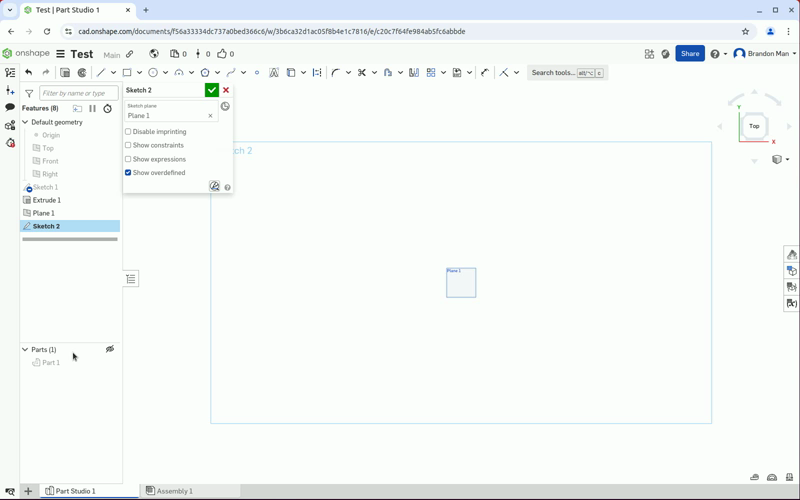
key(l)
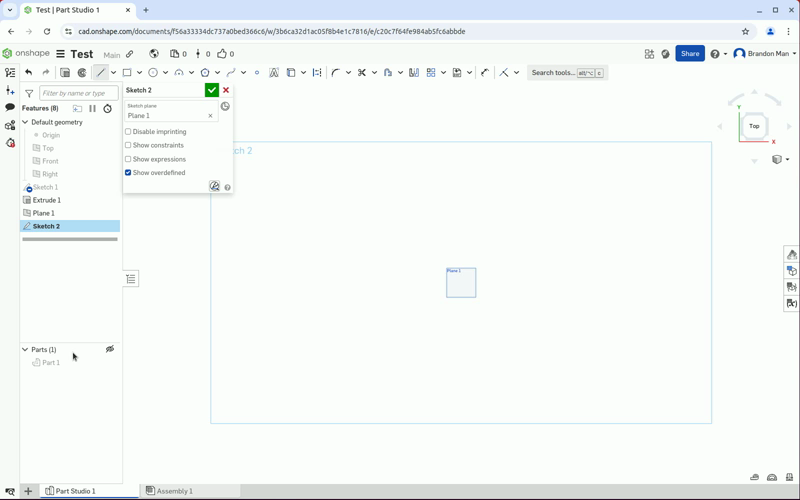
key_down(shift)
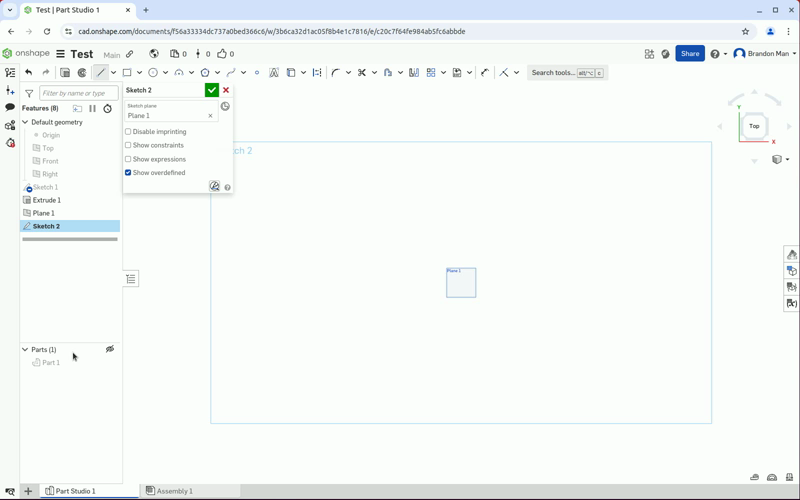
mouse_move(474, 367)
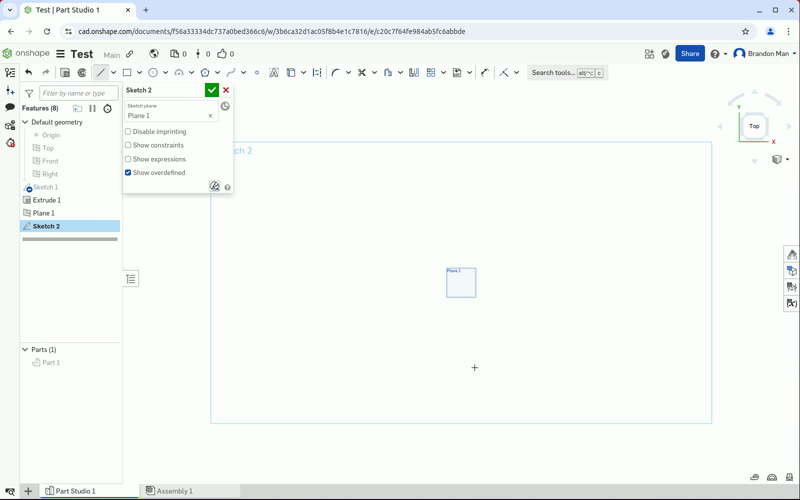
click(474, 367)
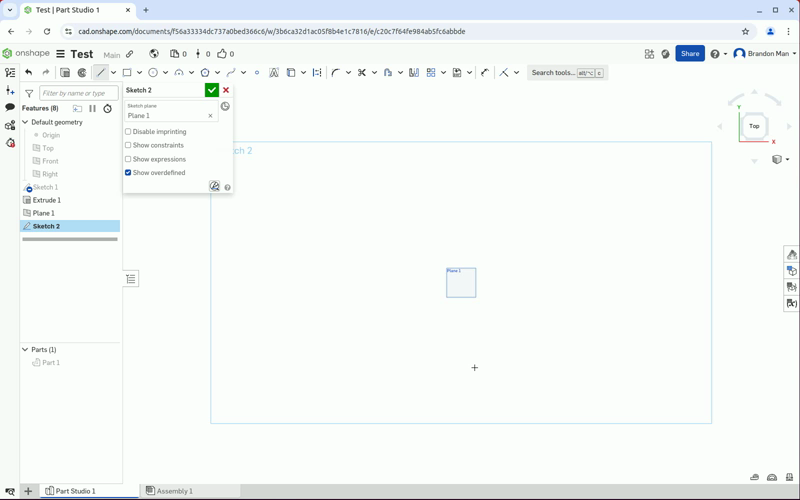
key_up(shift)
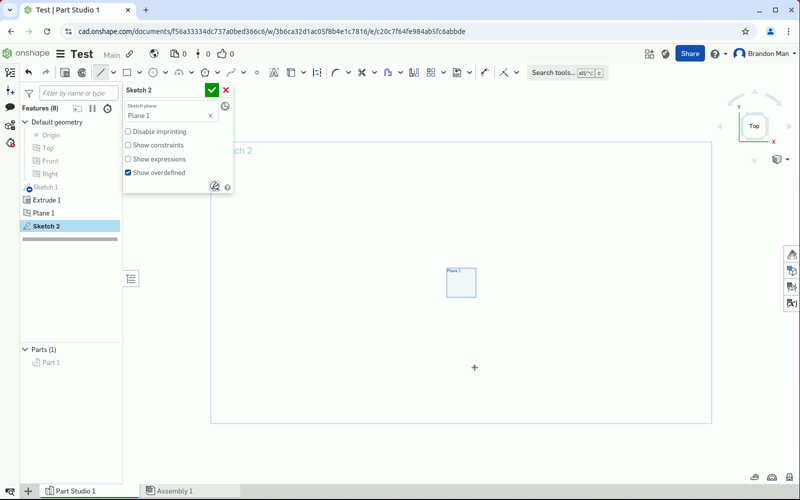
key_down(shift)
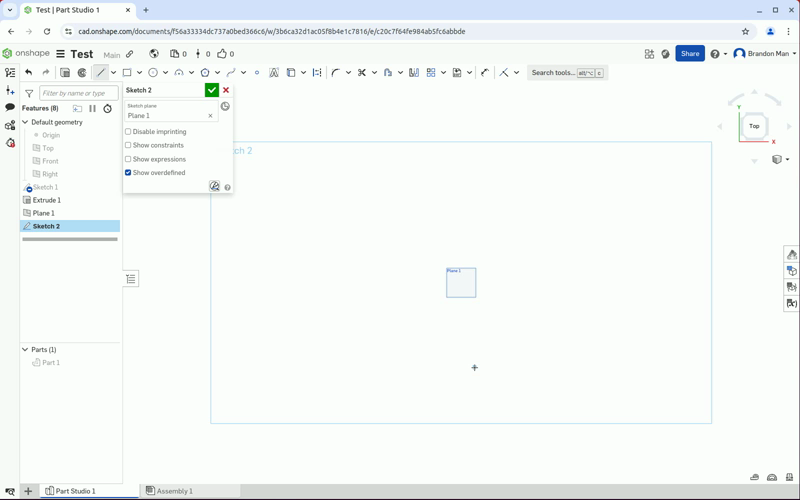
mouse_move(545, 367)
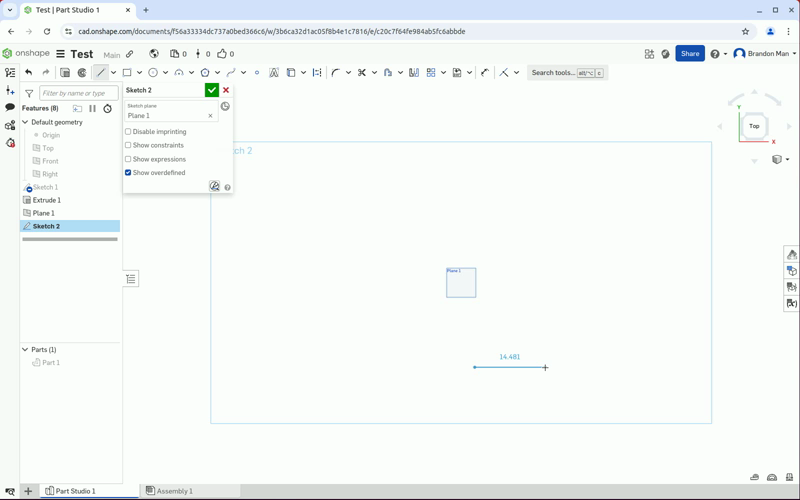
click(545, 367)
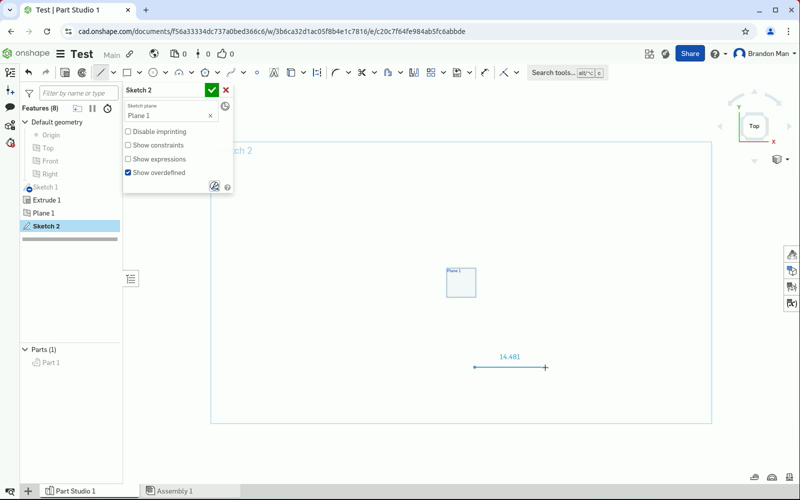
key_up(shift)
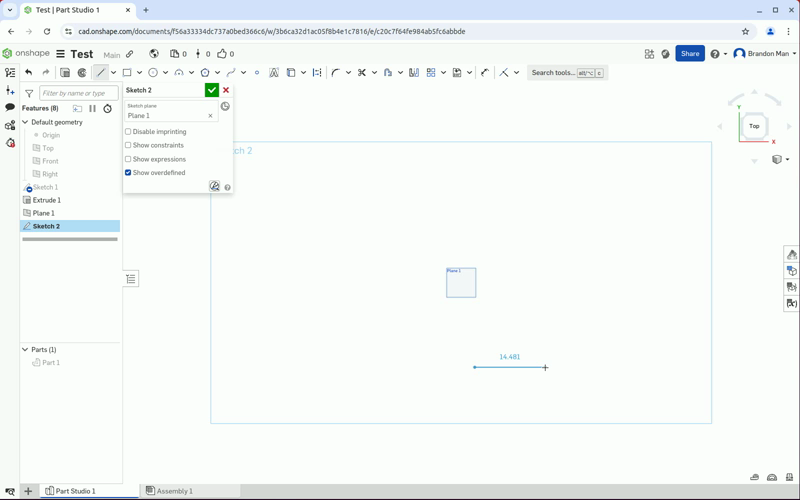
key_down(shift)
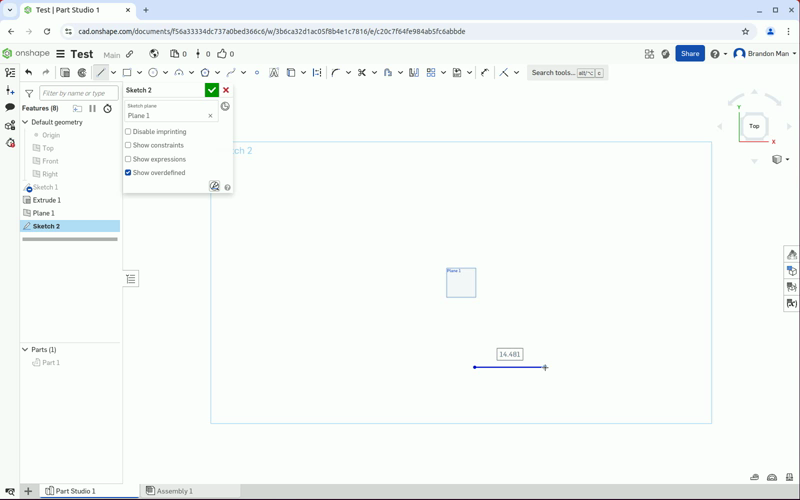
mouse_move(575, 367)
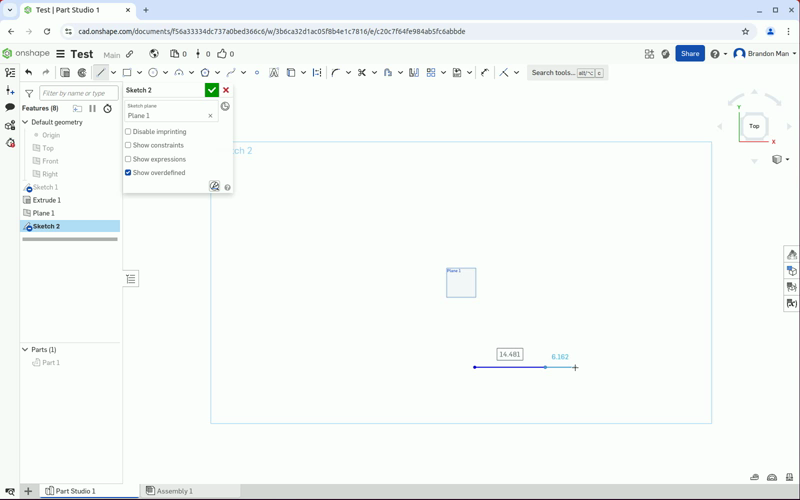
mouse_move(573, 324)
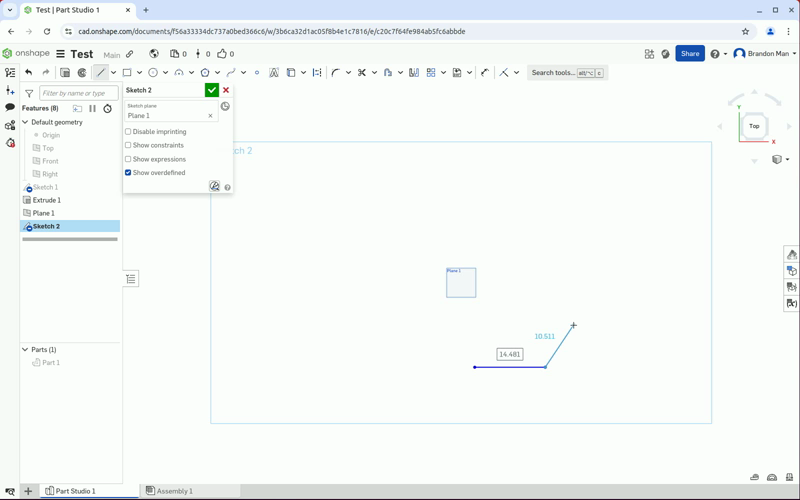
click(573, 324)
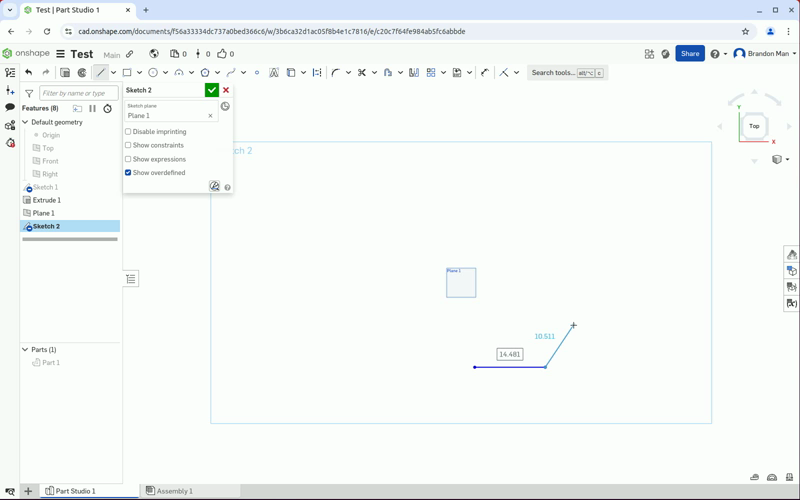
key_up(shift)
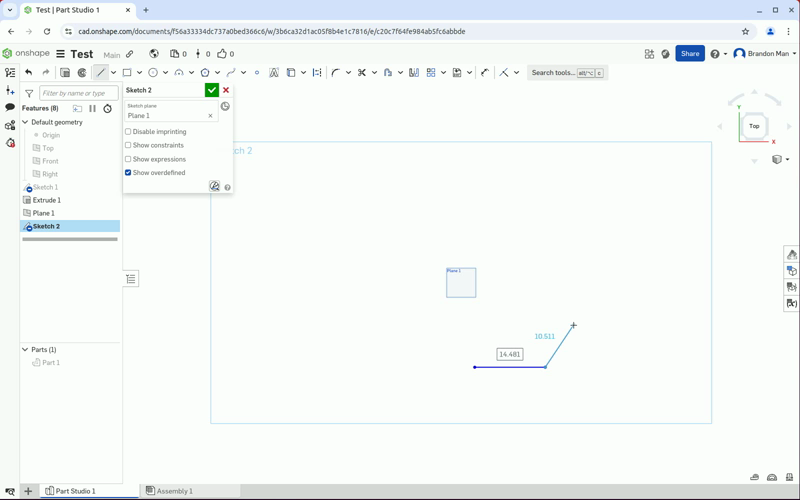
key_down(shift)
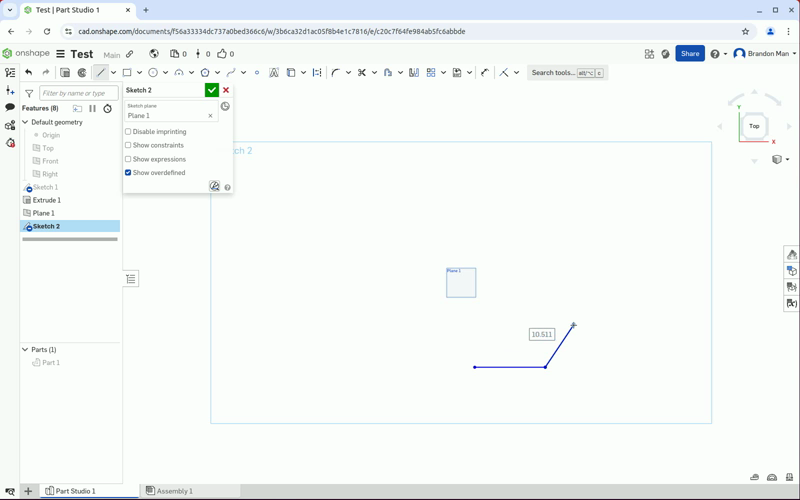
mouse_move(589, 324)
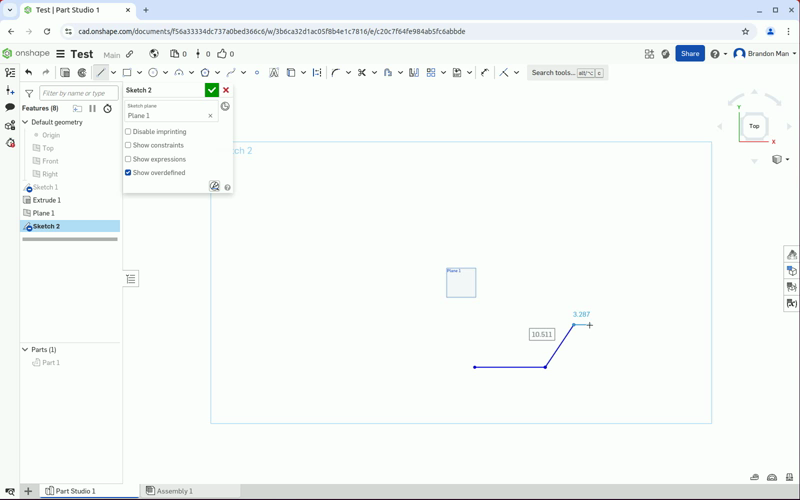
mouse_move(573, 283)
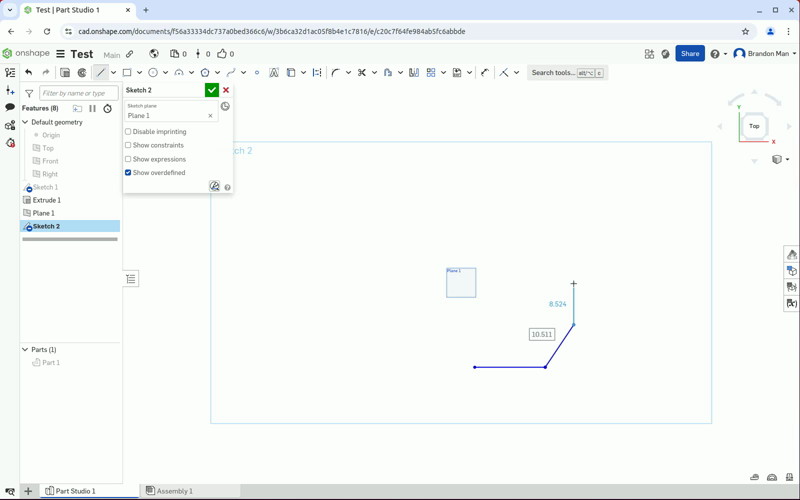
click(573, 283)
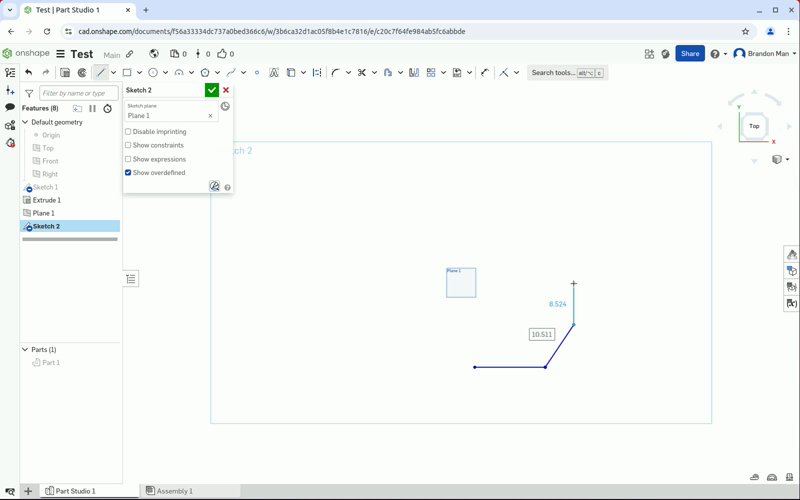
key_up(shift)
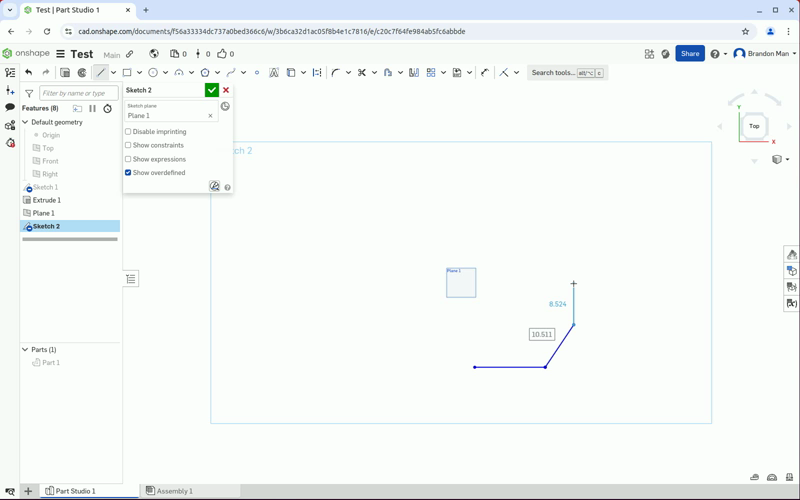
key_down(shift)
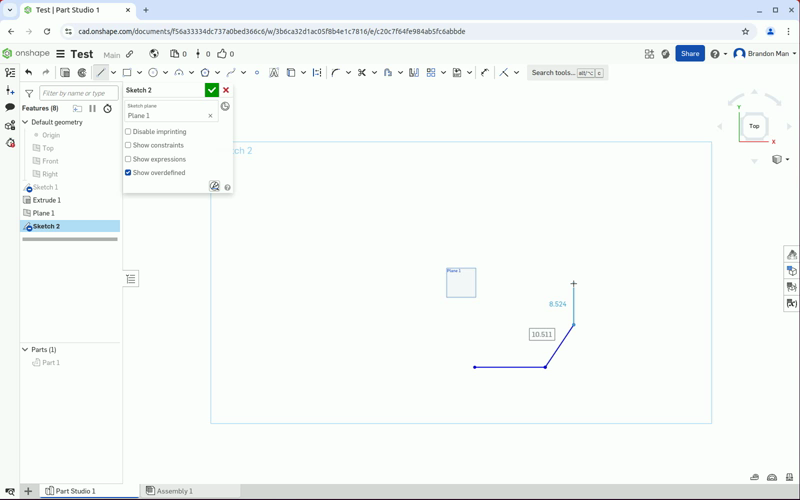
mouse_move(589, 283)
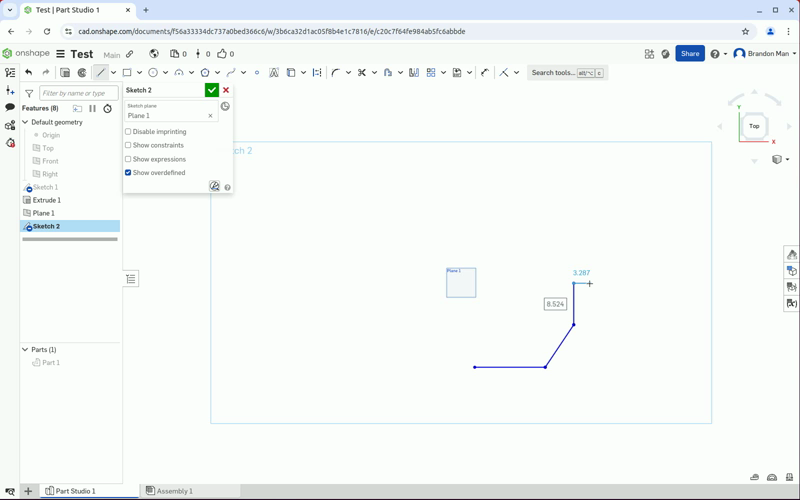
mouse_move(531, 283)
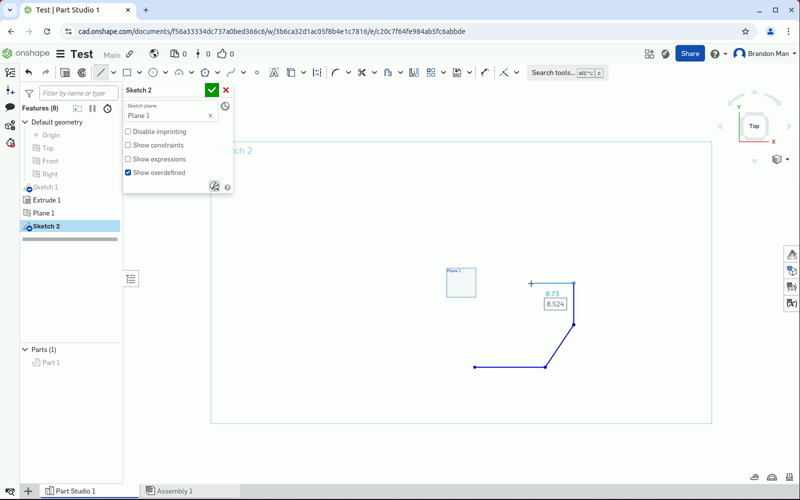
click(531, 283)
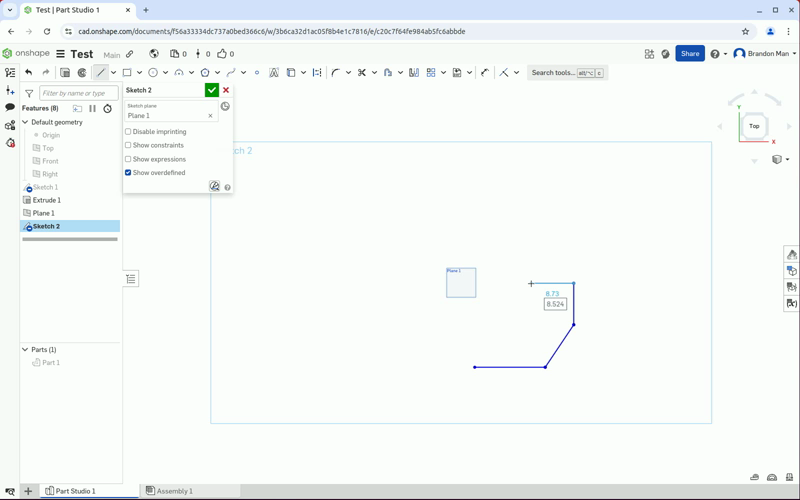
key_up(shift)
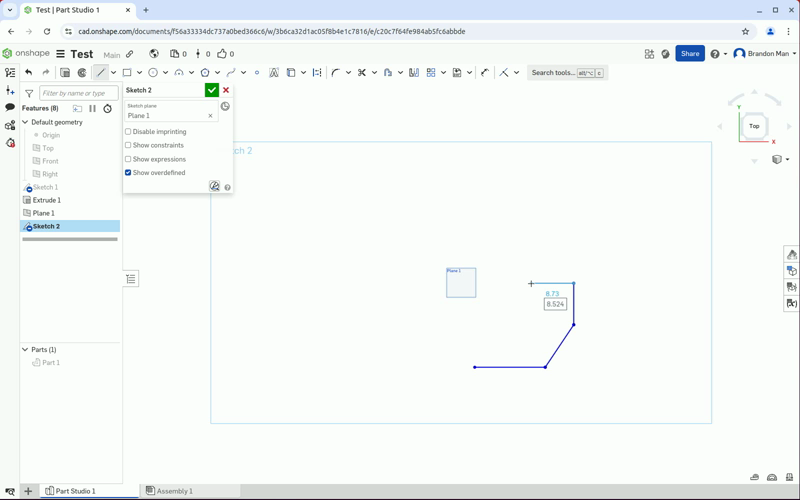
key_down(shift)
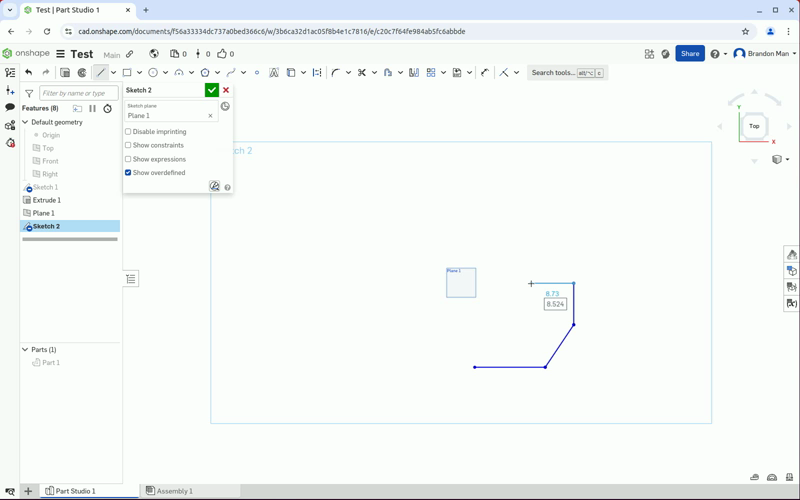
mouse_move(474, 367)
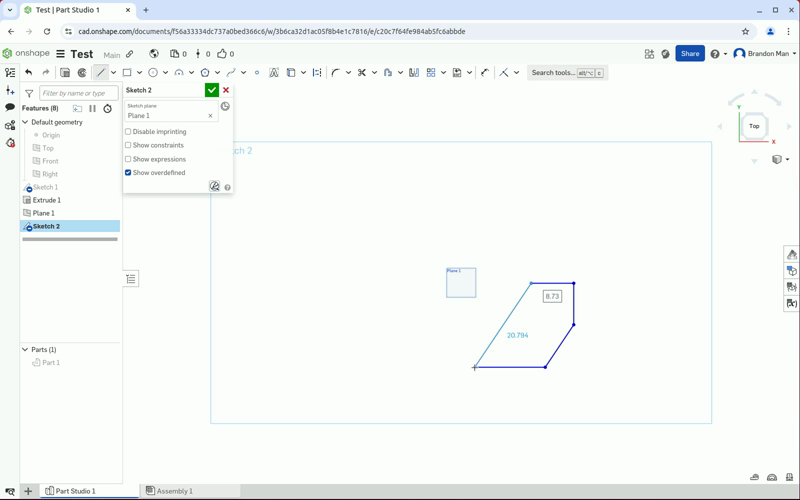
key_up(shift)
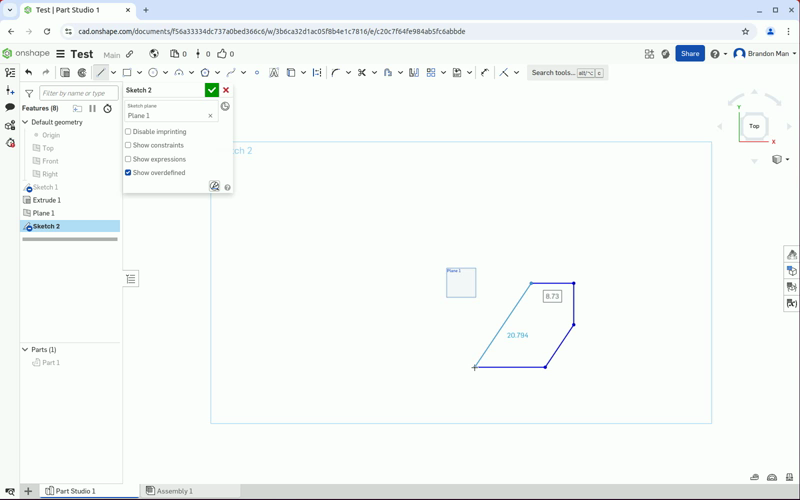
click(474, 367)
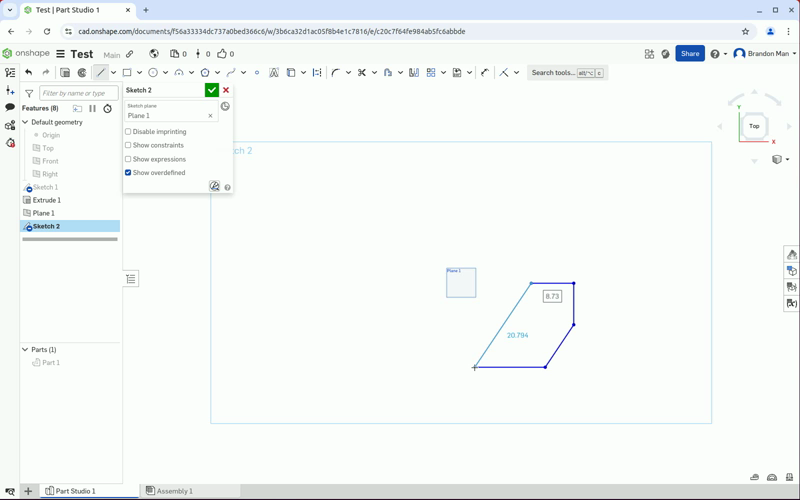
key(esc)
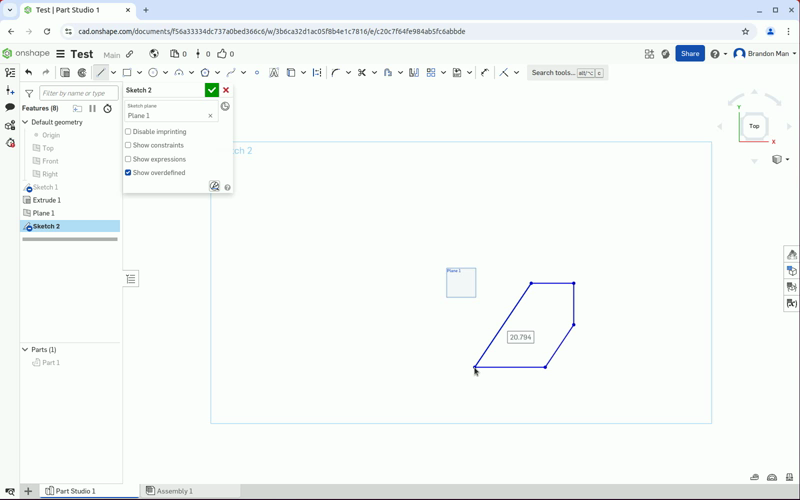
mouse_move(532, 356)
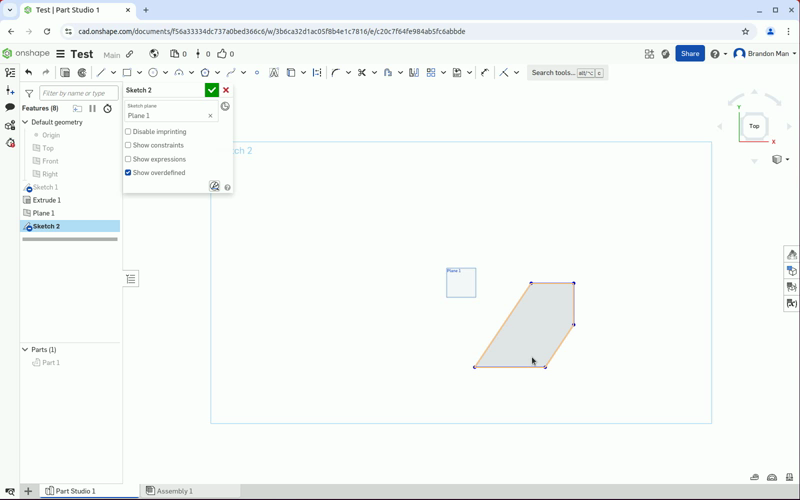
click(532, 356)
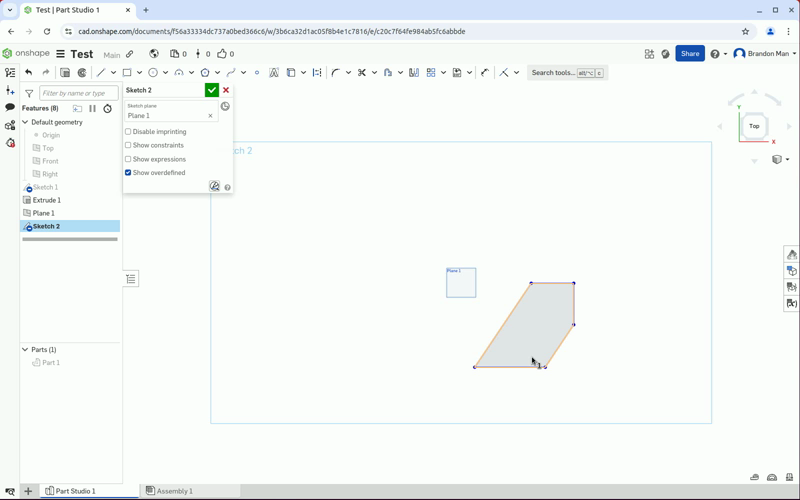
mouse_move(73, 352)
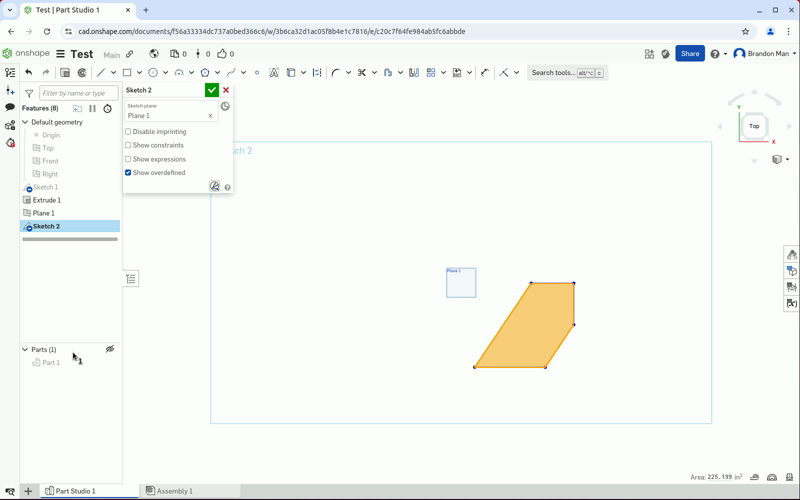
key(shift+y)
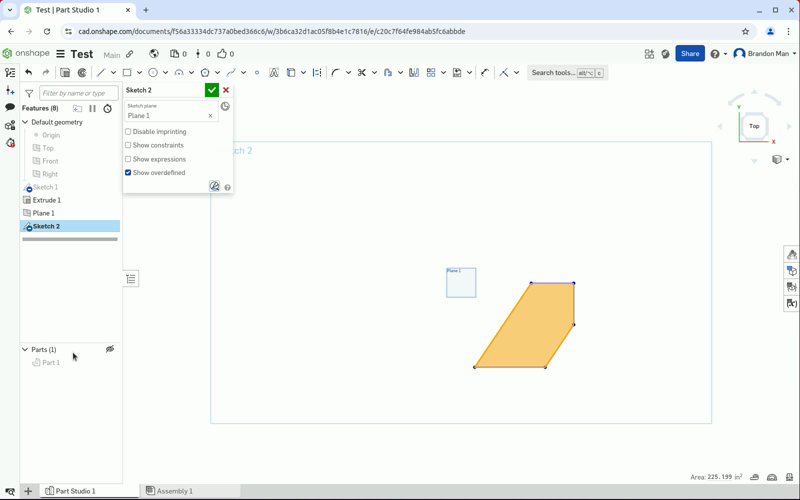
key(shift+e)
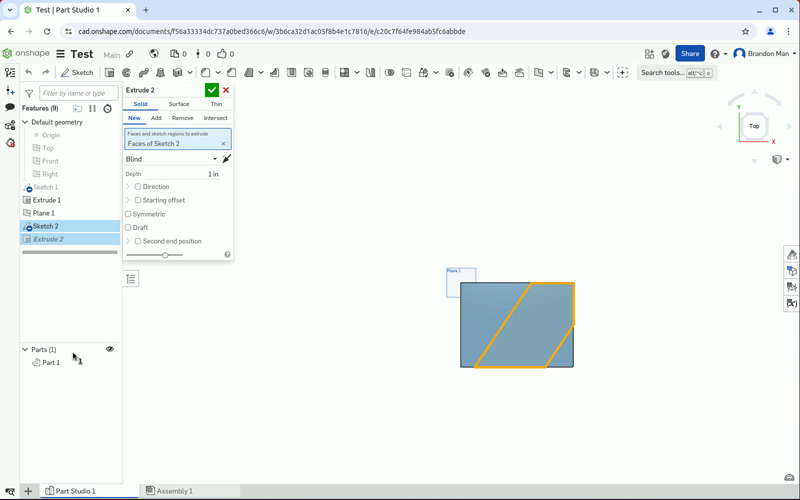
mouse_move(143, 106)
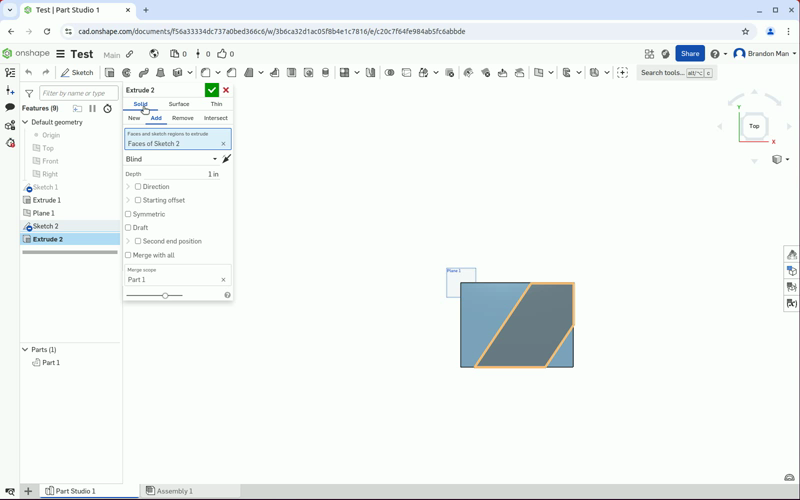
click(143, 106)
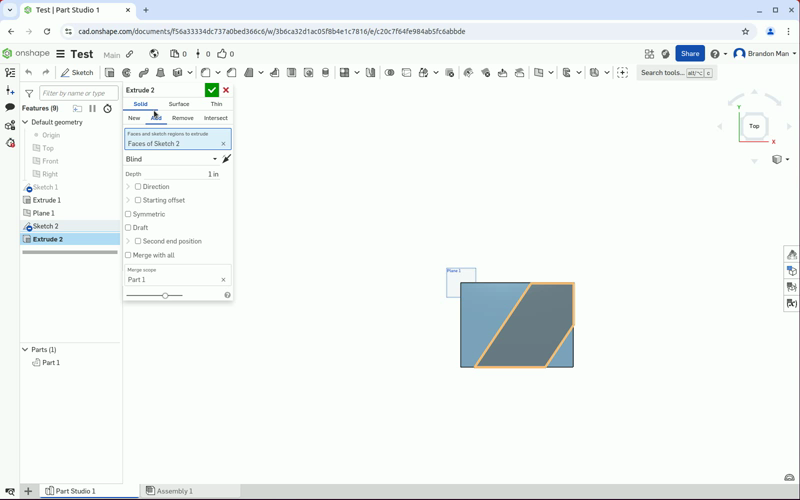
mouse_move(186, 120)
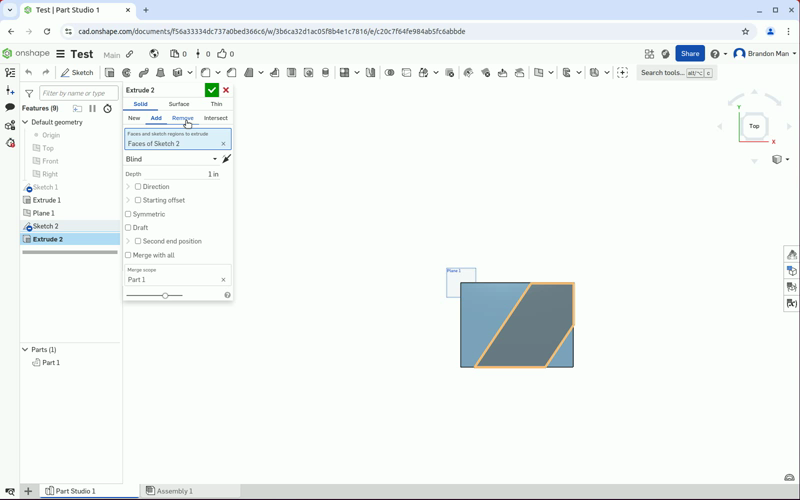
click(186, 120)
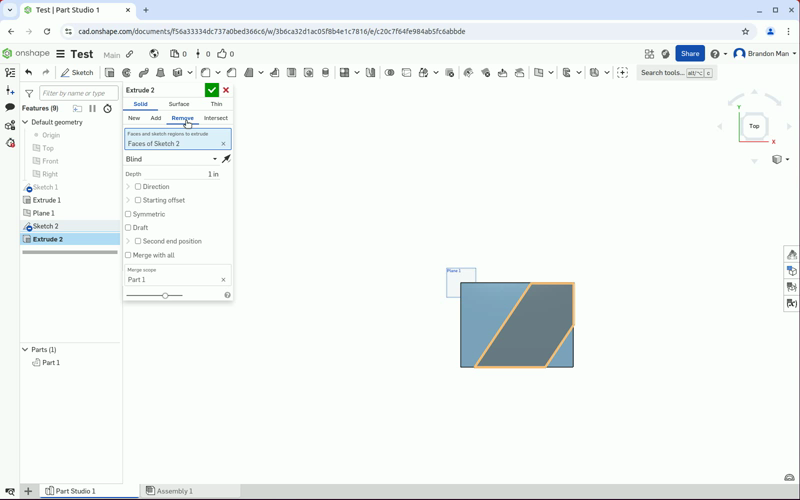
key(tab, 4)
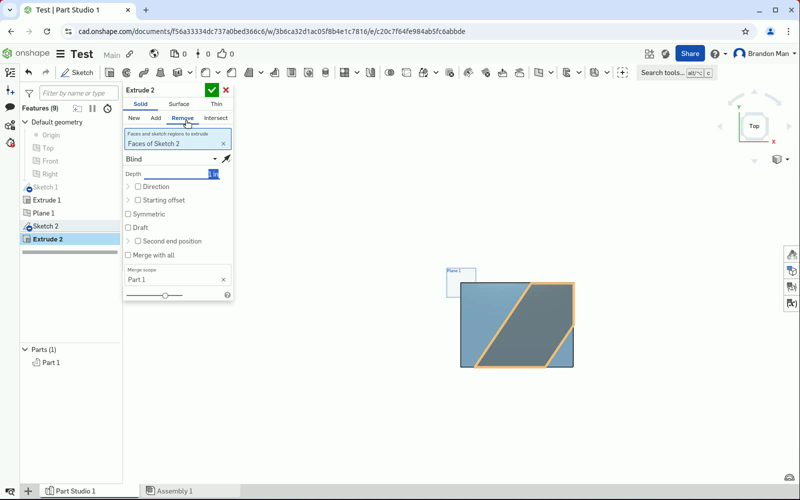
text(5.777)
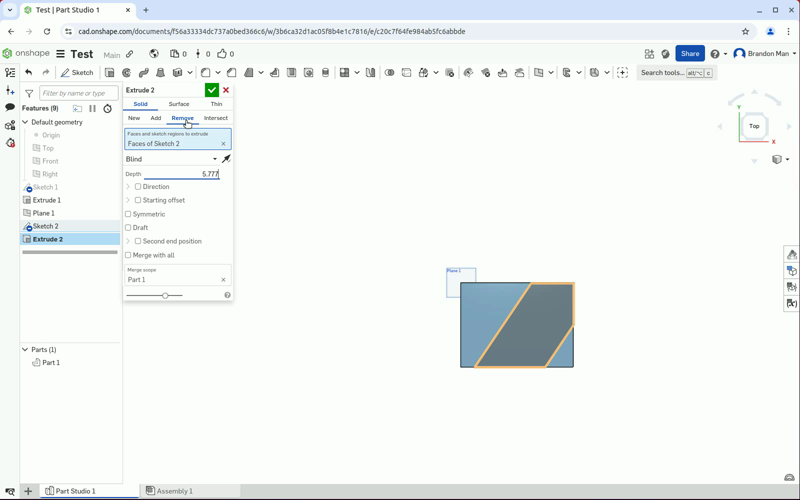
key(tab, 6)
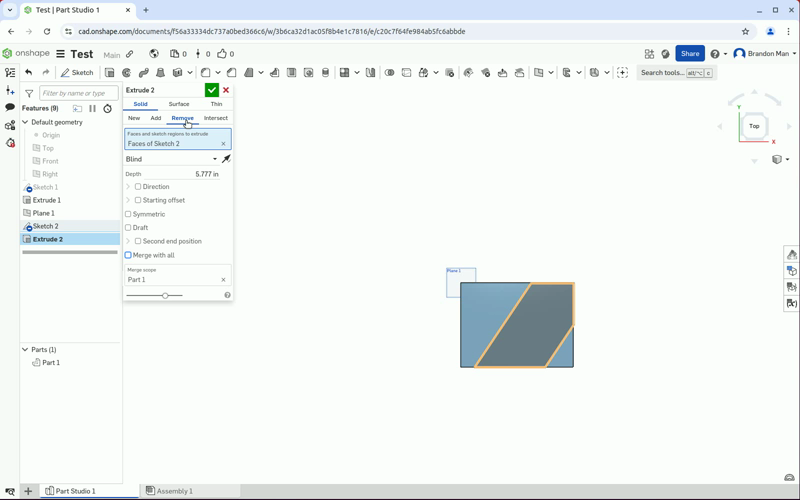
key(space)
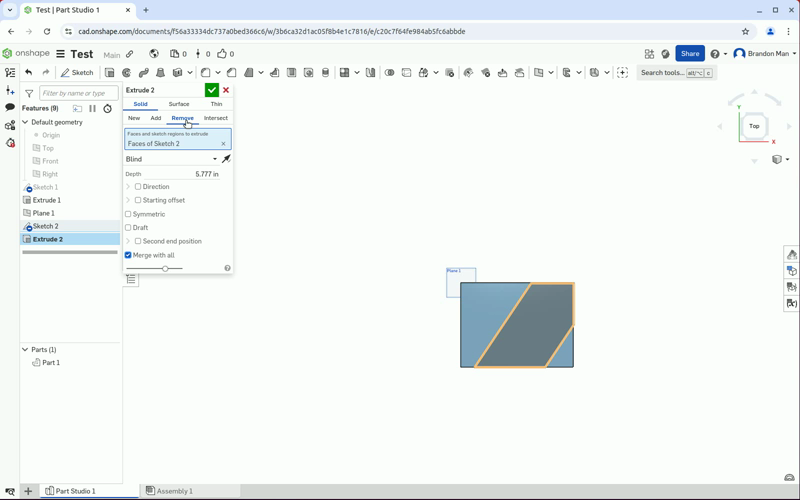
key(enter)
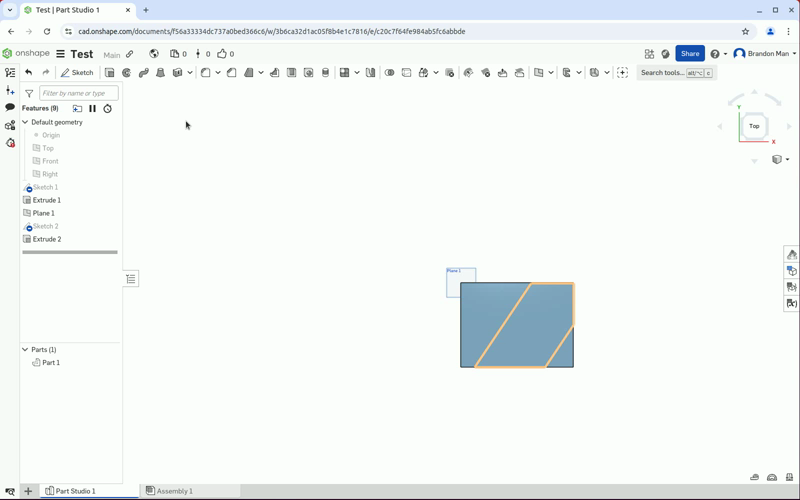
key(shift+h)
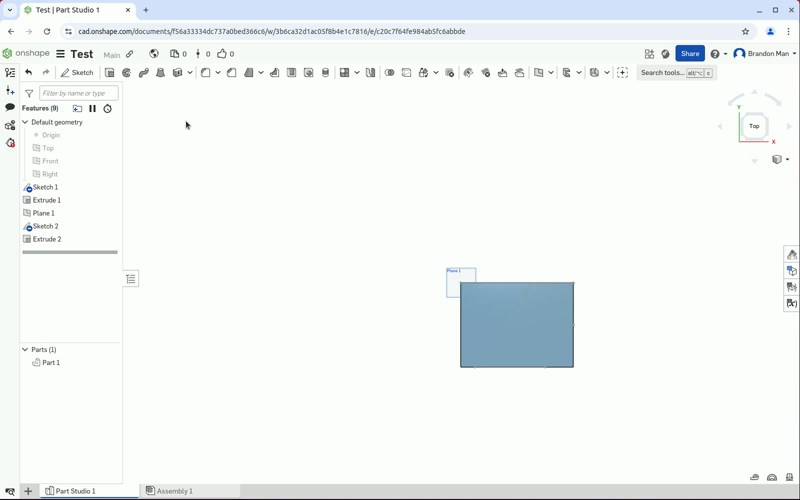
key(shift+h)
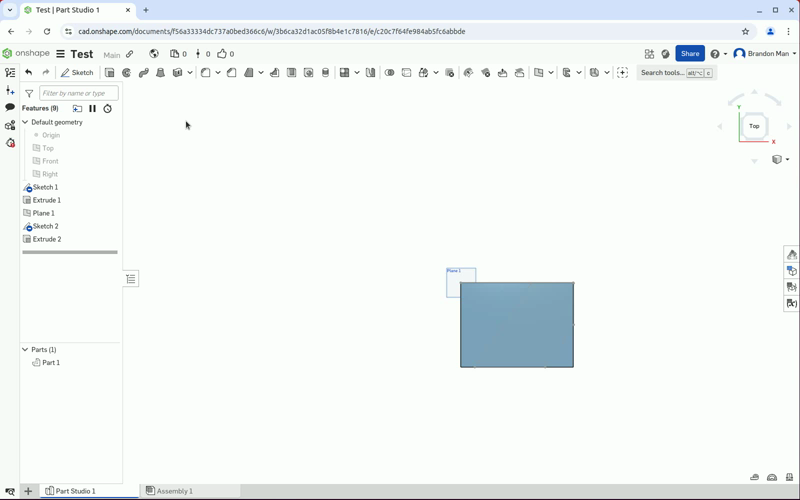
key(shift+7)
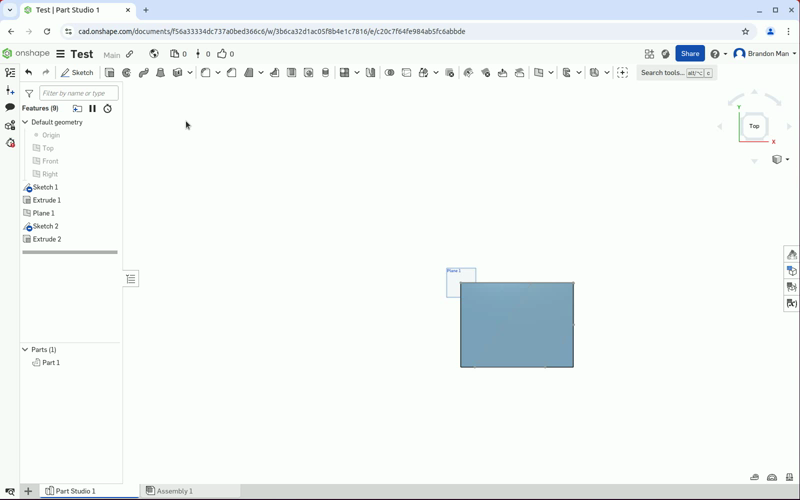
key(up, 3)
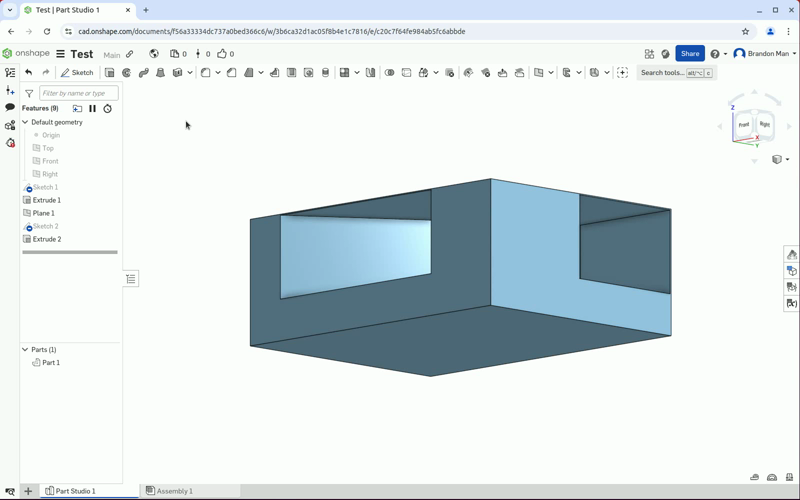
key(left, 3)
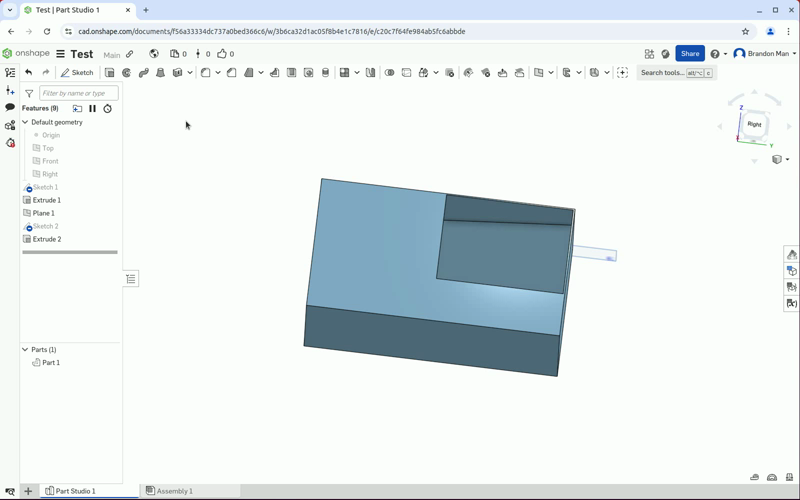
key(right, 3)
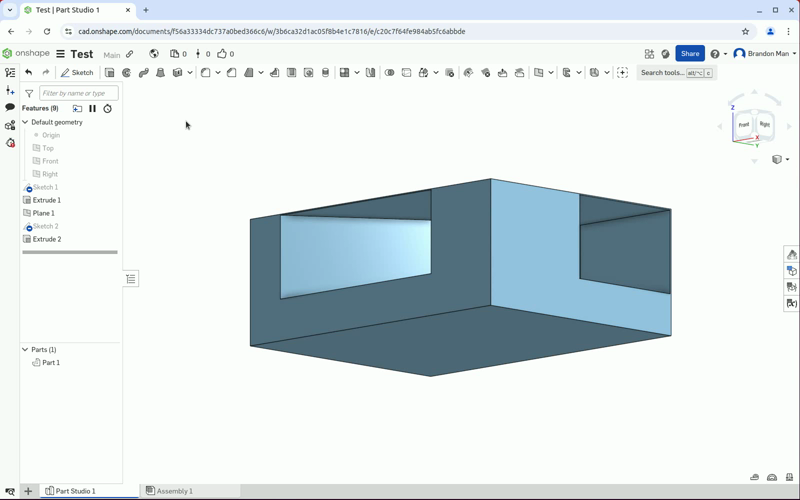
key(down, 3)
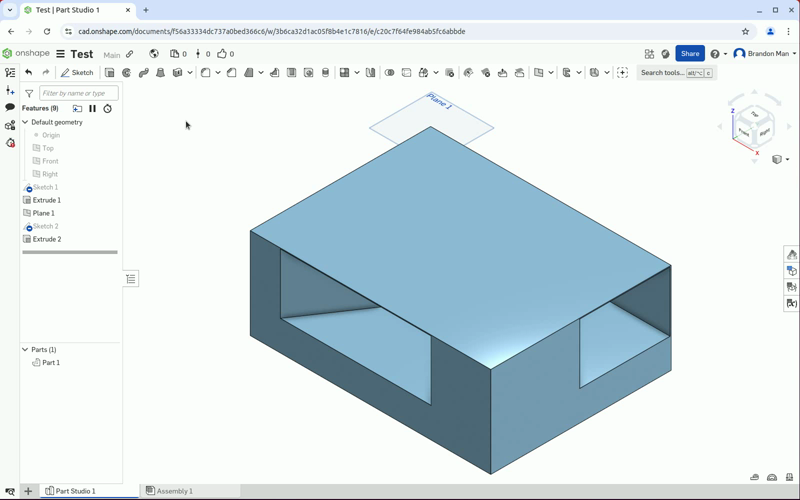
mouse_move(73, 189)
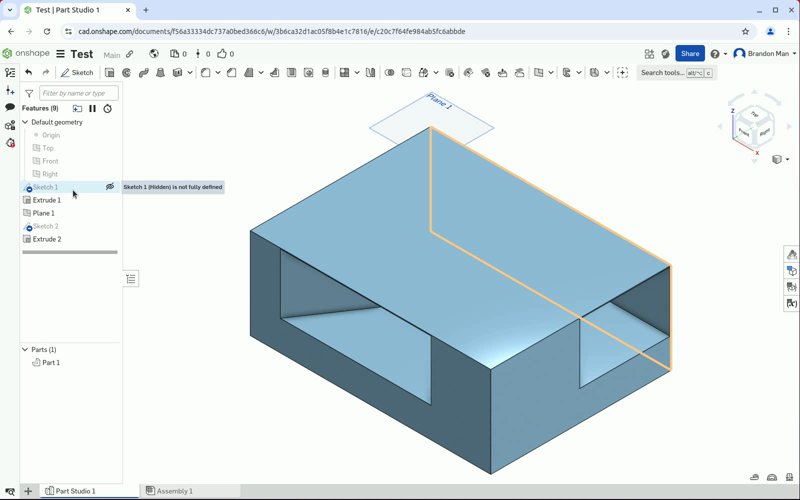
click(73, 189)